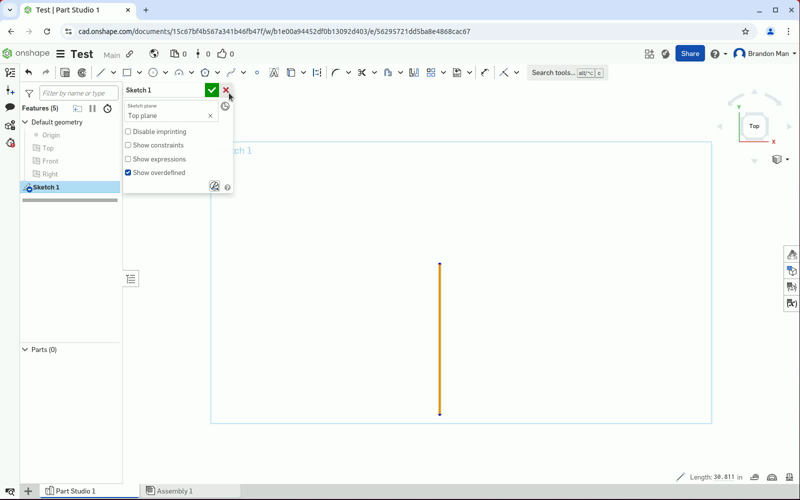
key(shift+h)
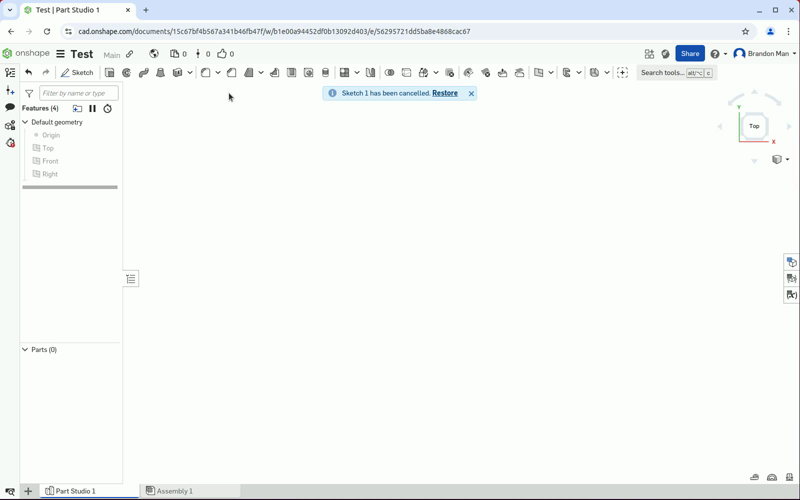
mouse_move(73, 352)
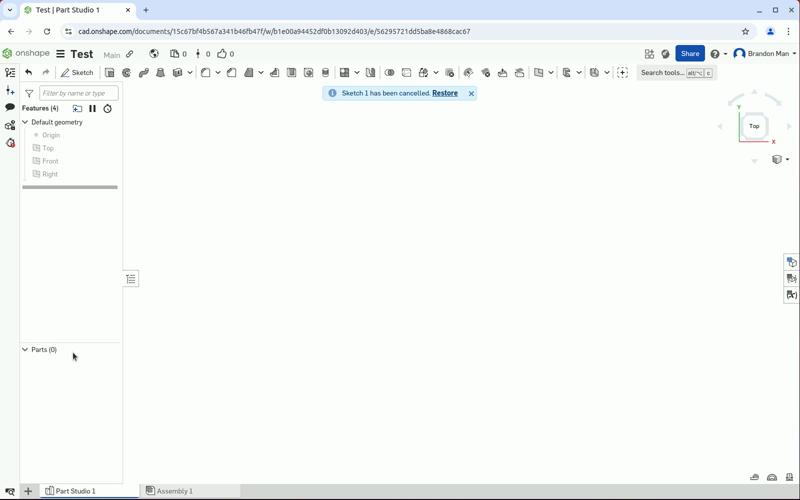
key(y)
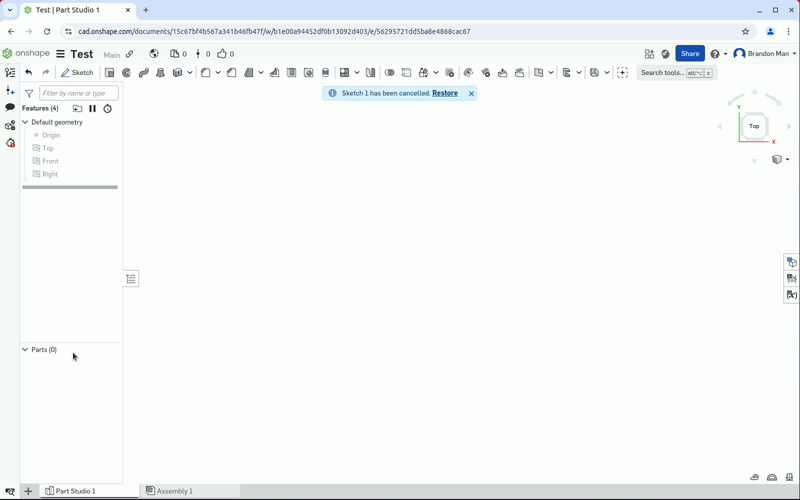
key(shift+p)
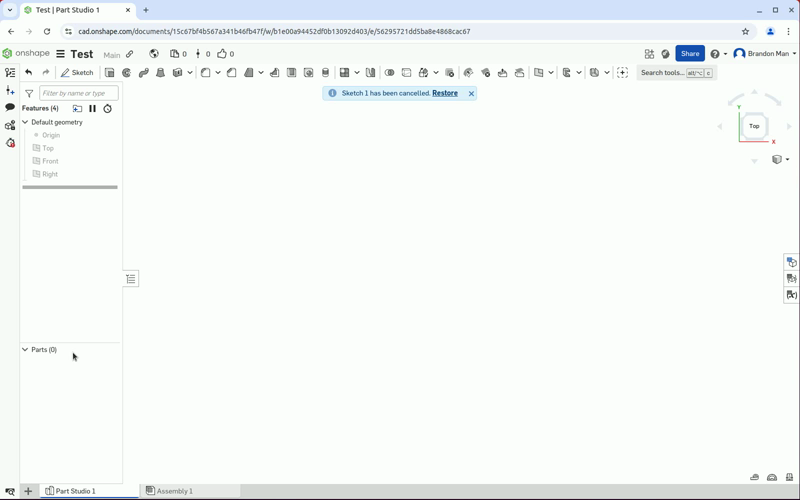
key(space)
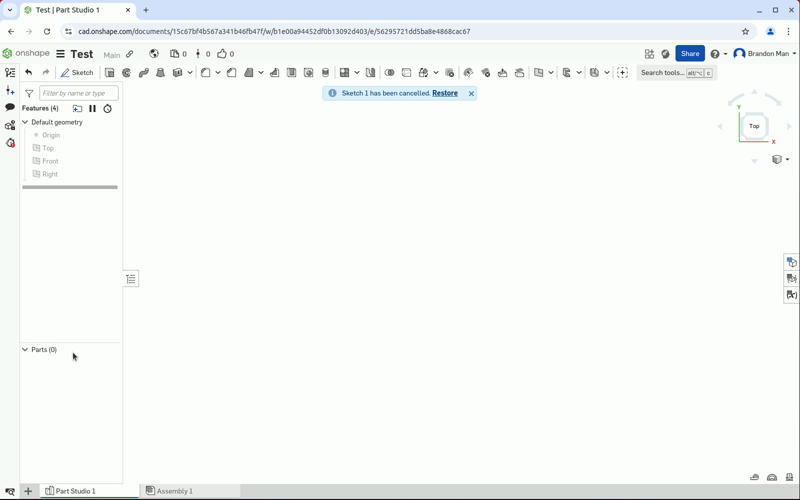
key_down(shift)
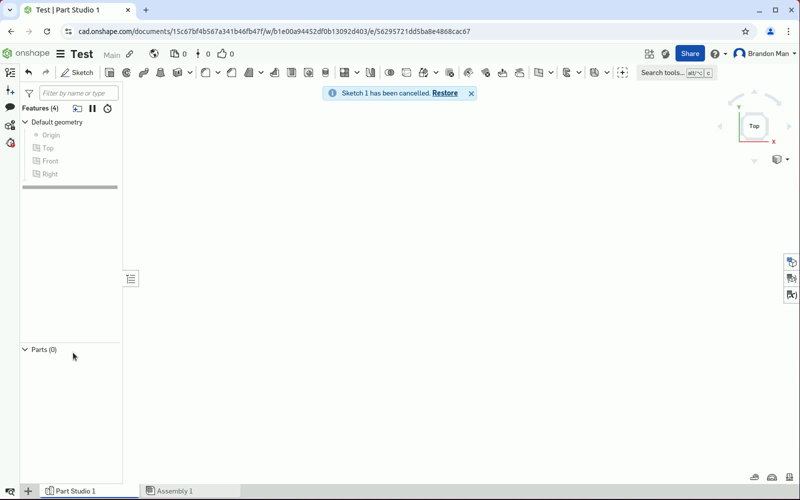
key(up)
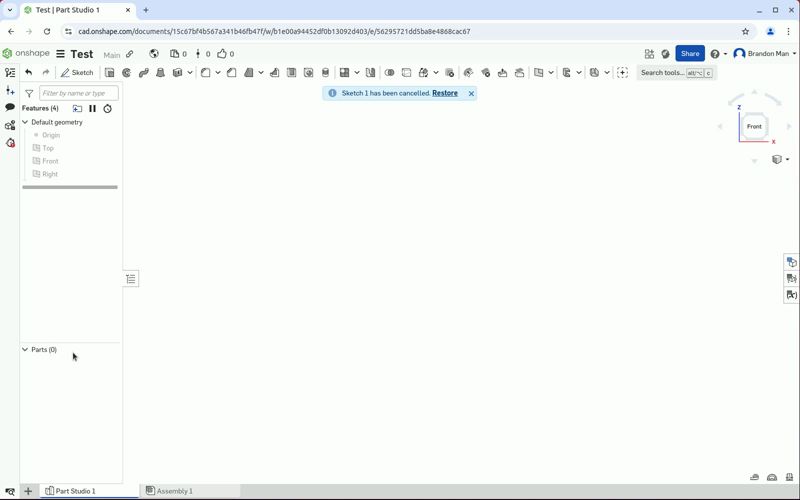
key_up(shift)
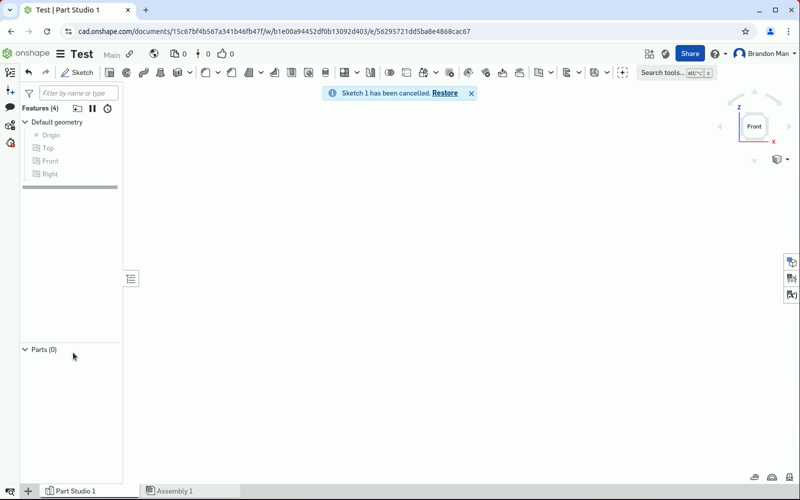
mouse_move(73, 352)
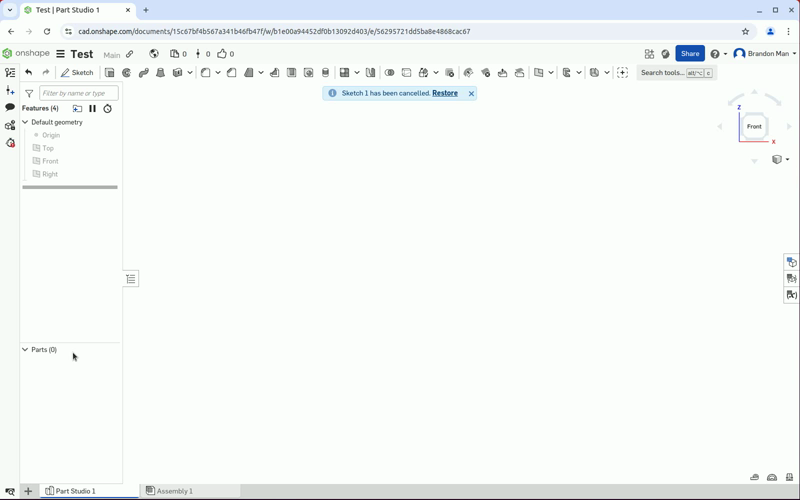
key(shift+y)
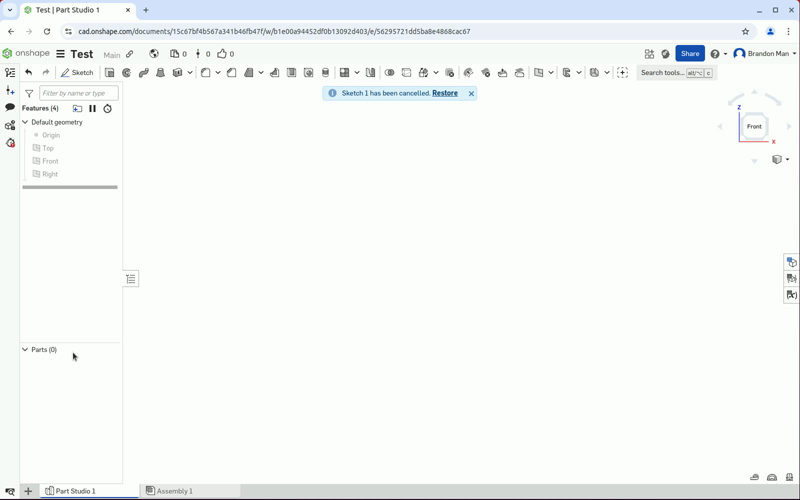
key(shift+s)
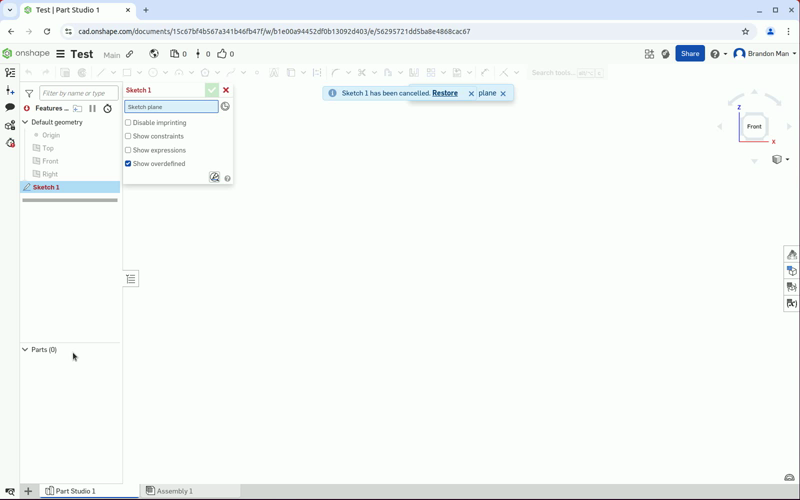
mouse_move(73, 163)
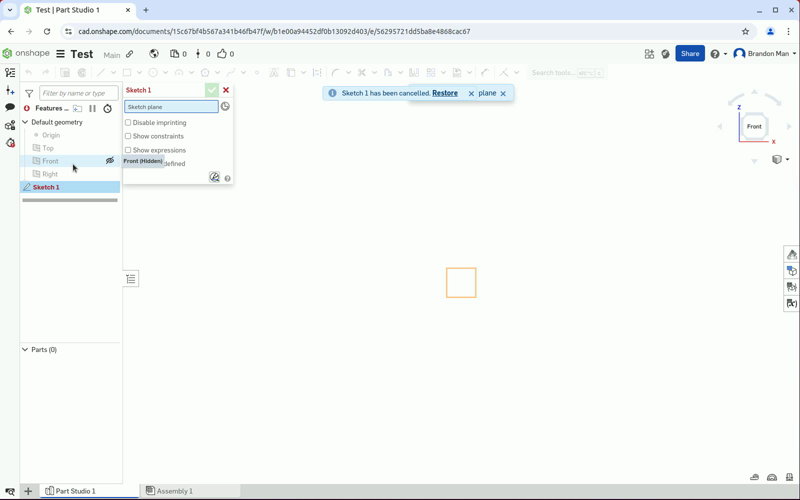
click(73, 163)
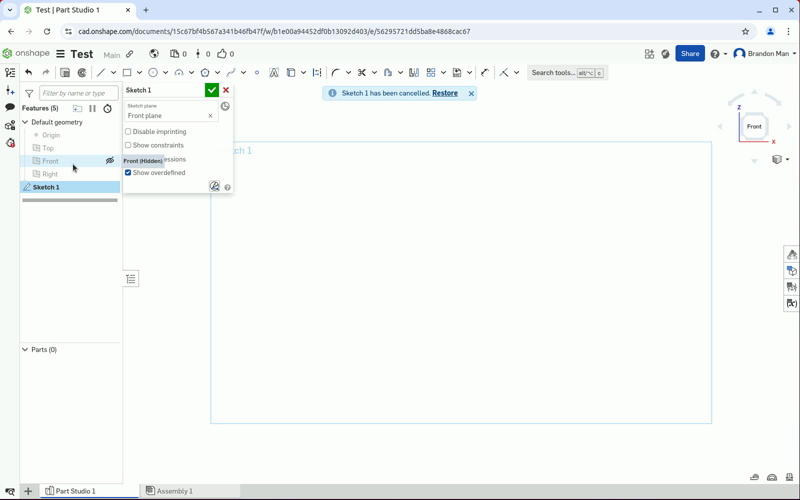
mouse_move(73, 352)
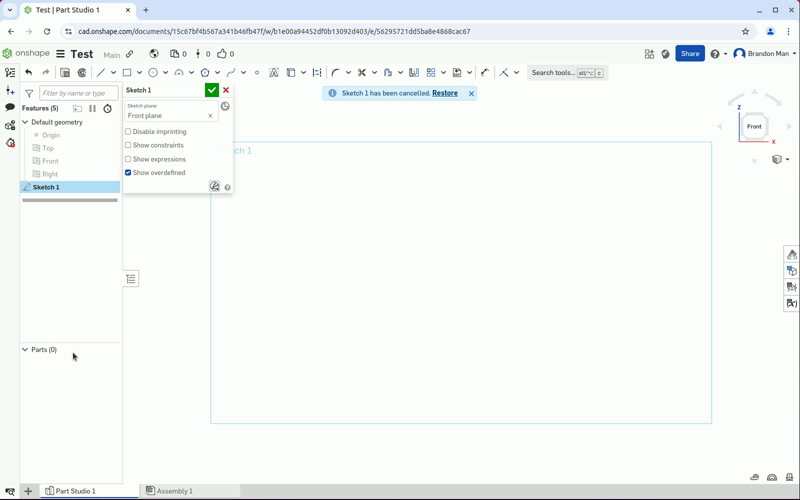
key(y)
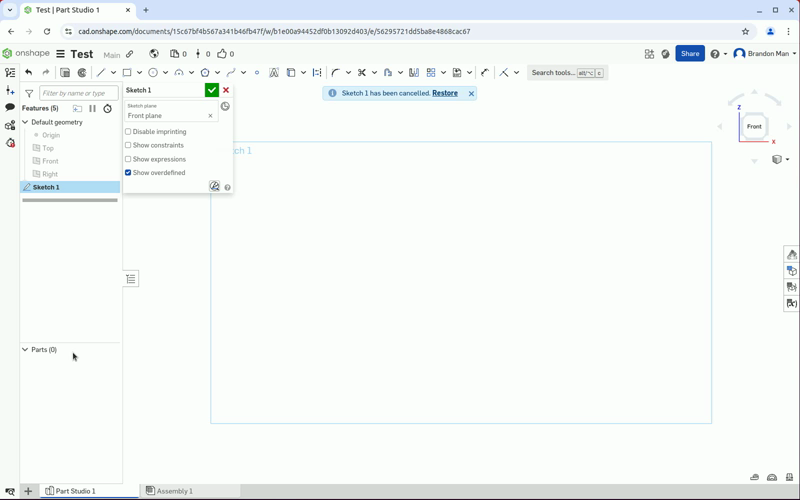
key(c)
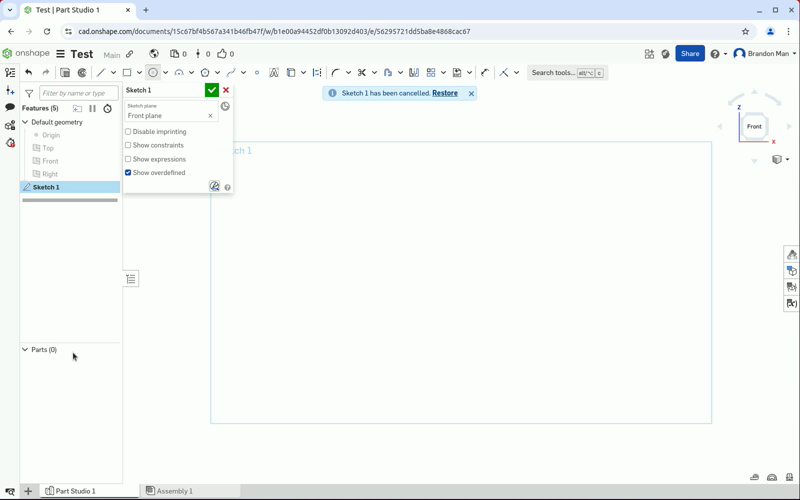
key_down(shift)
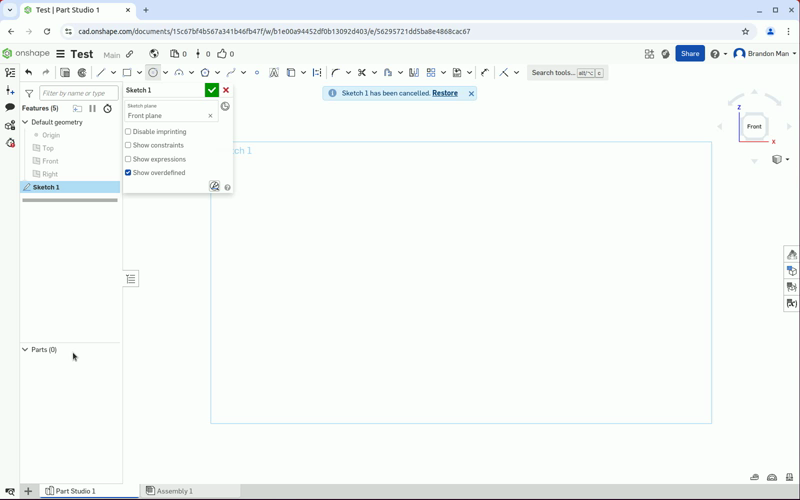
mouse_move(461, 282)
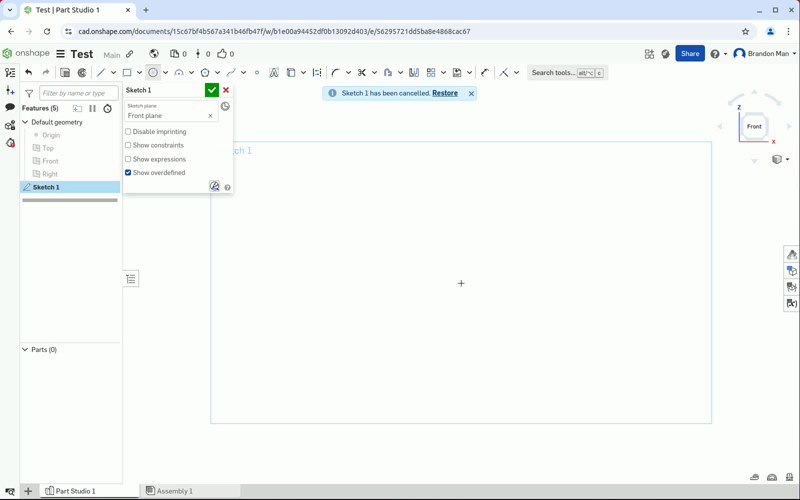
click(461, 282)
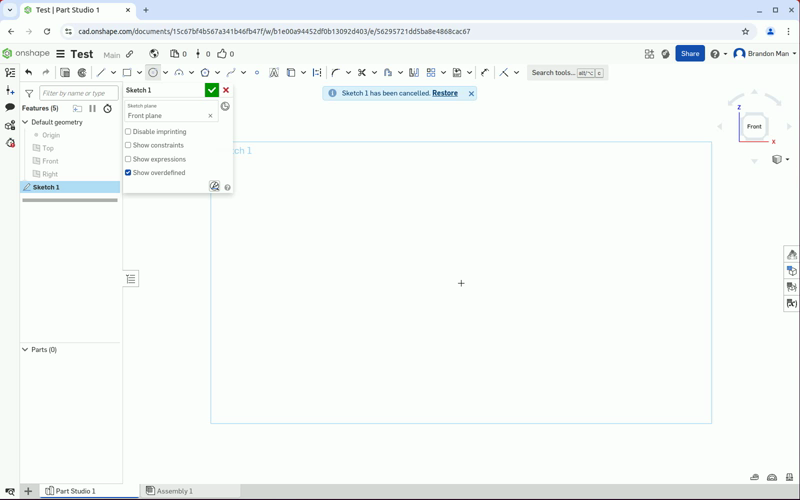
key_up(shift)
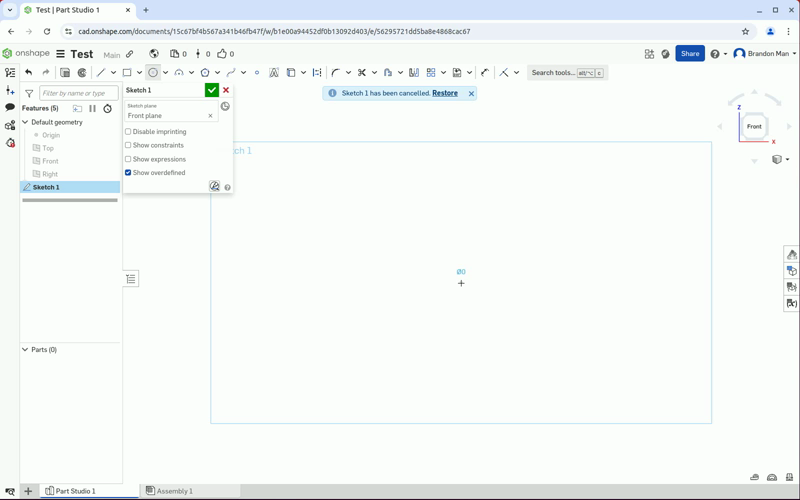
mouse_move(506, 282)
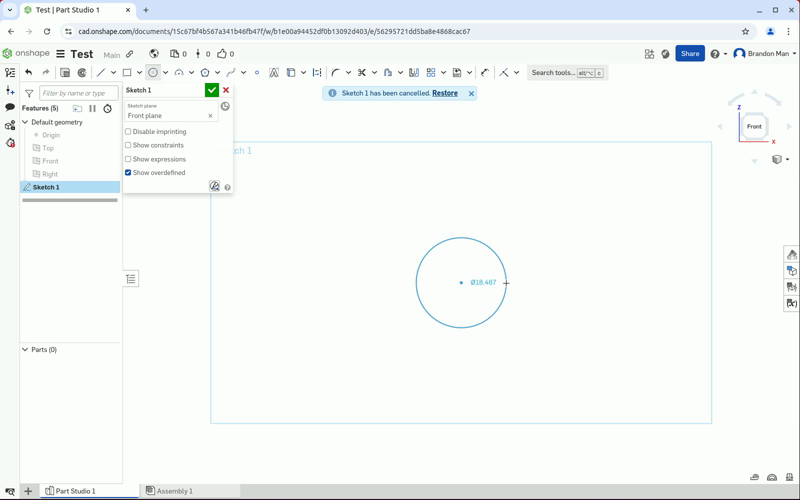
click(506, 282)
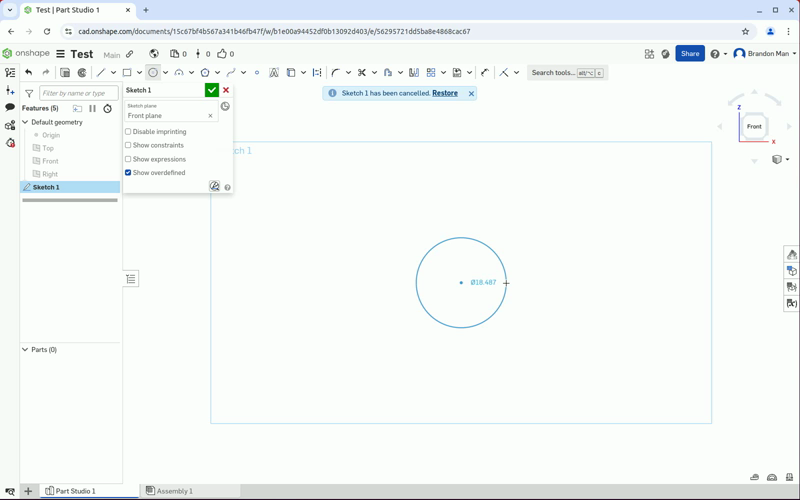
key(esc)
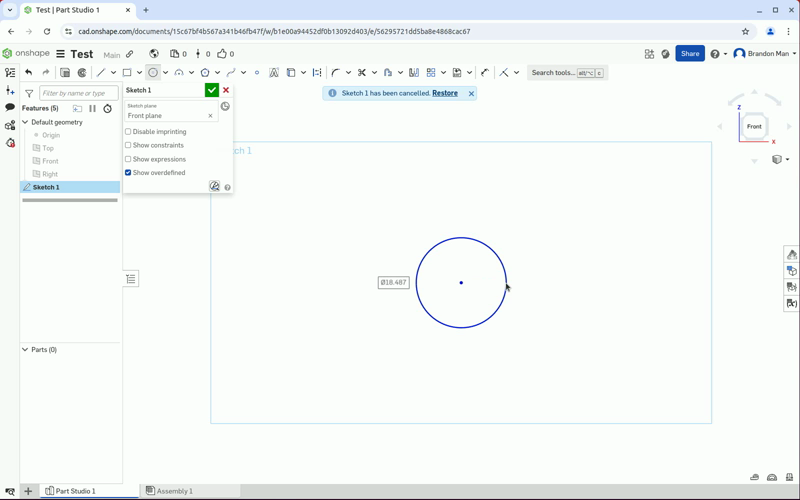
key(c)
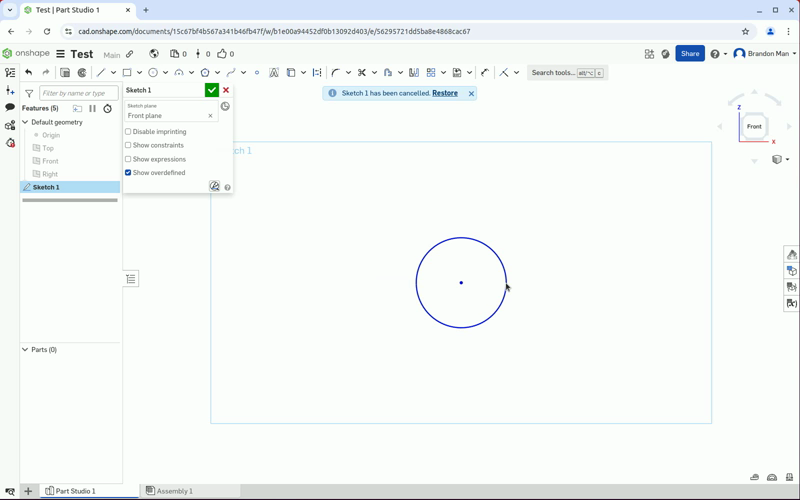
key_down(shift)
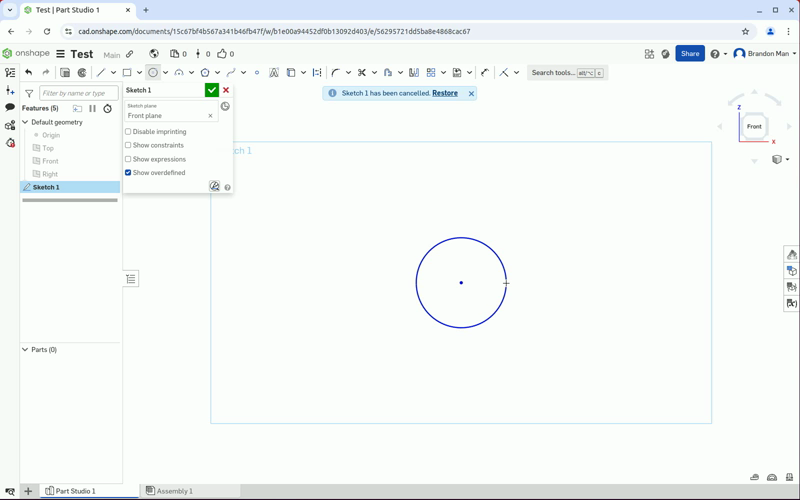
mouse_move(461, 282)
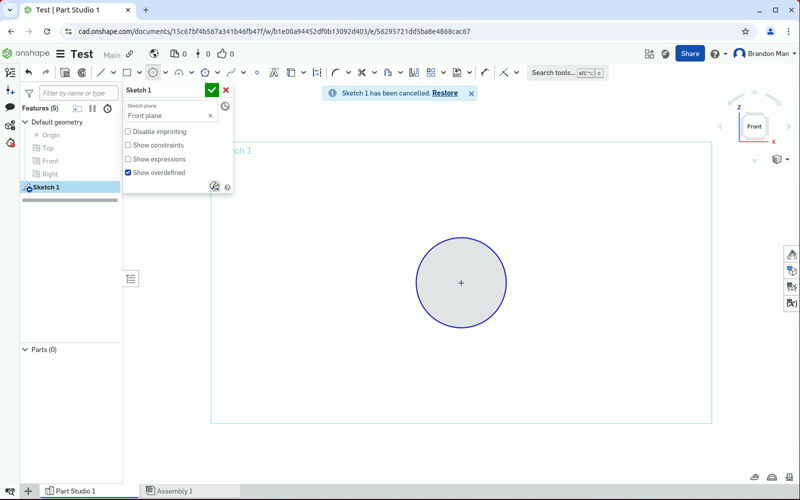
click(461, 282)
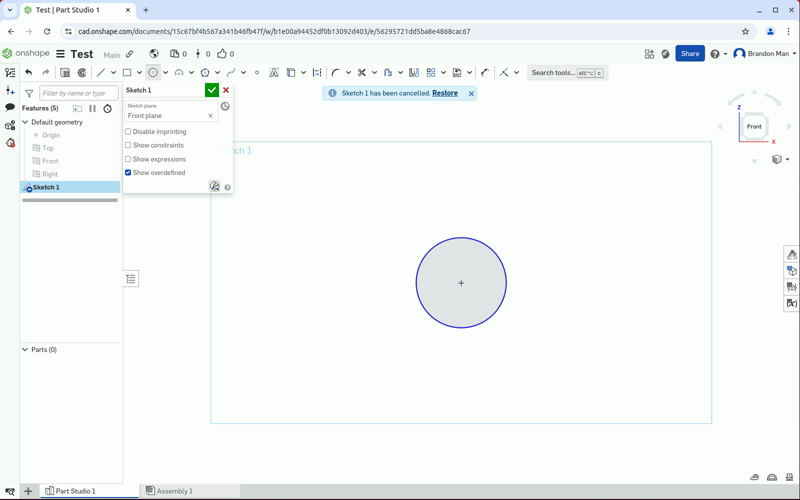
key_up(shift)
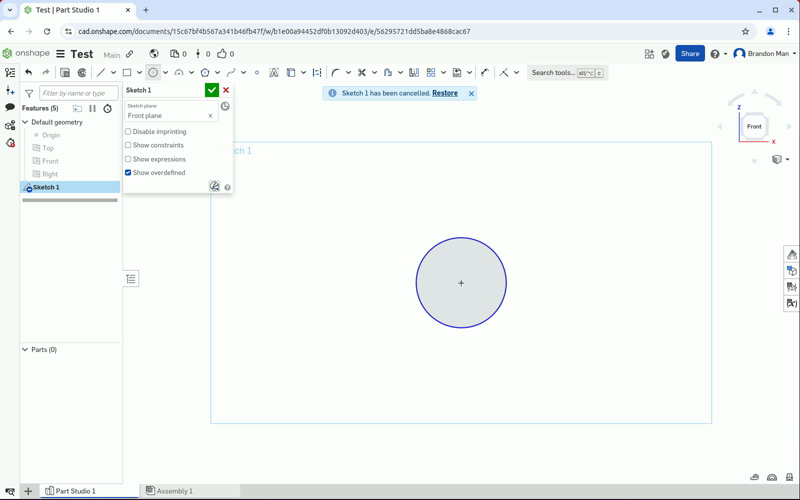
mouse_move(482, 282)
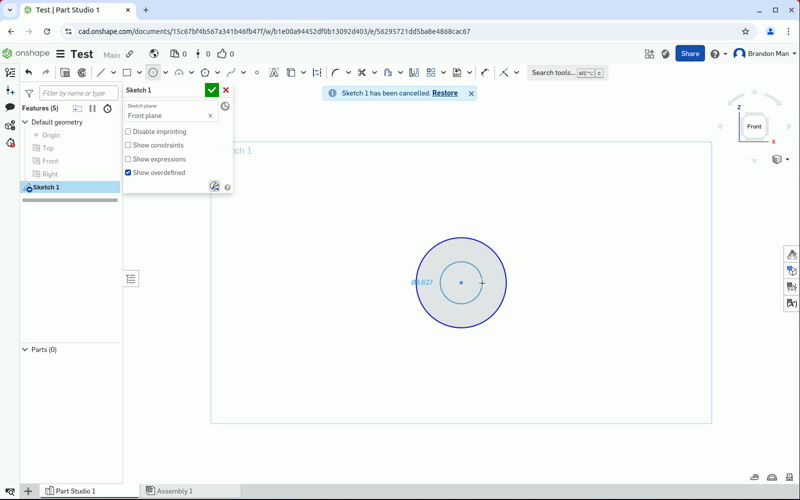
click(482, 282)
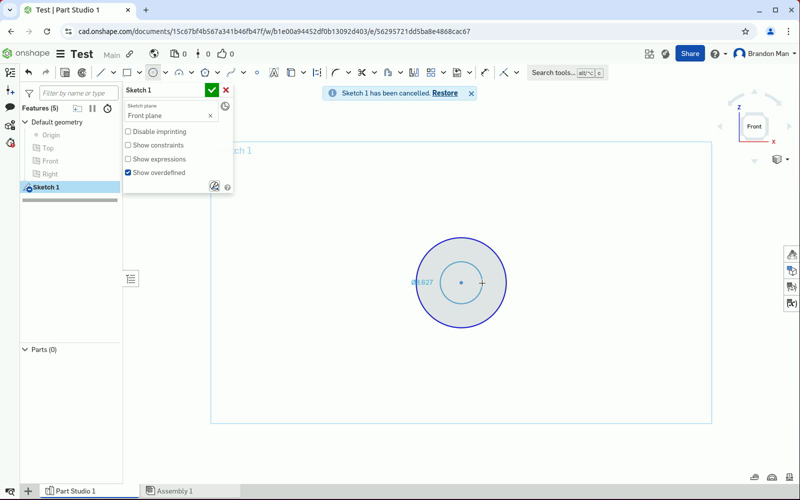
key(esc)
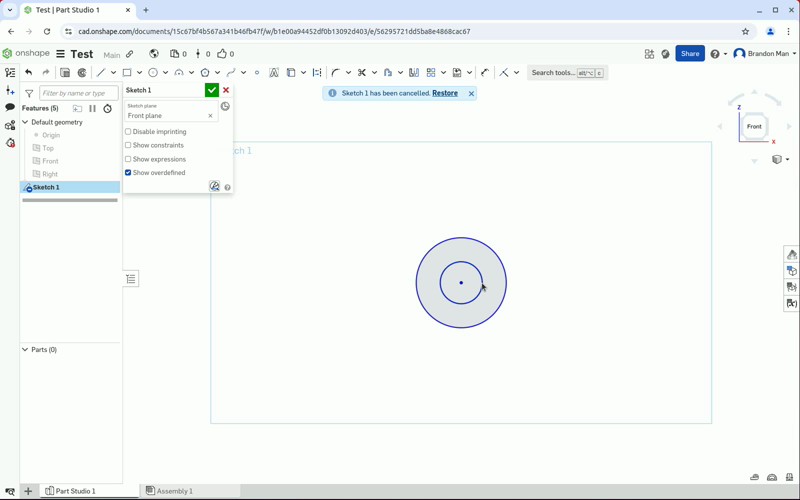
mouse_move(425, 303)
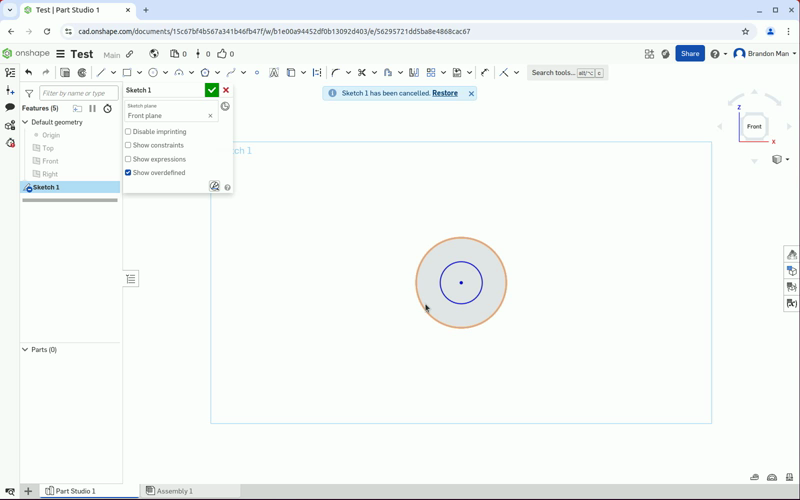
click(425, 303)
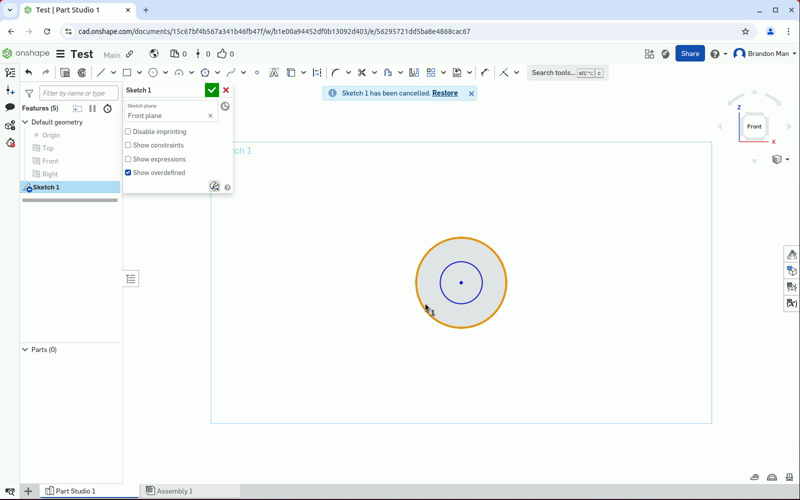
mouse_move(73, 352)
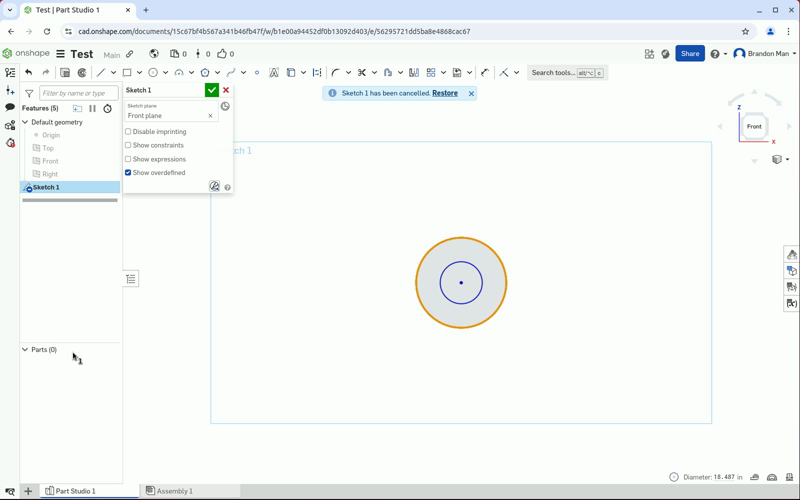
key(shift+y)
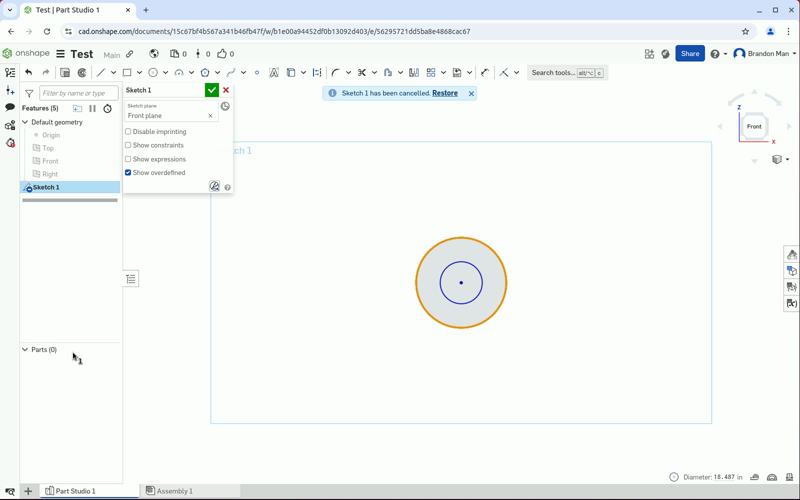
key(shift+e)
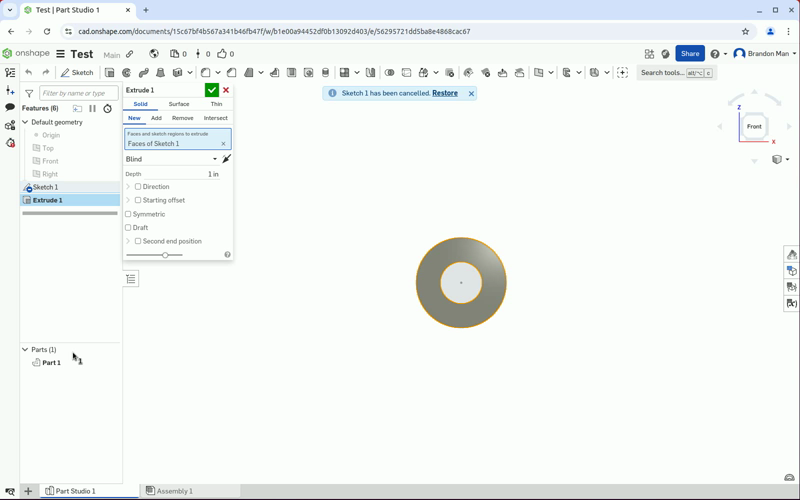
mouse_move(143, 106)
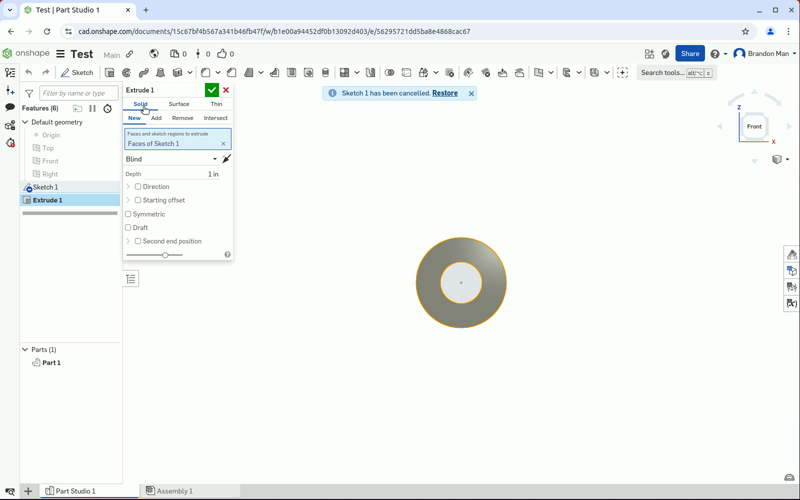
click(143, 106)
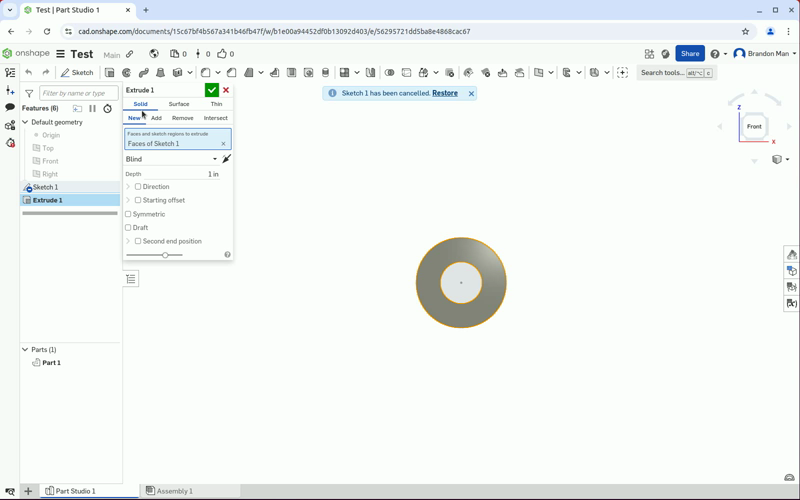
mouse_move(137, 120)
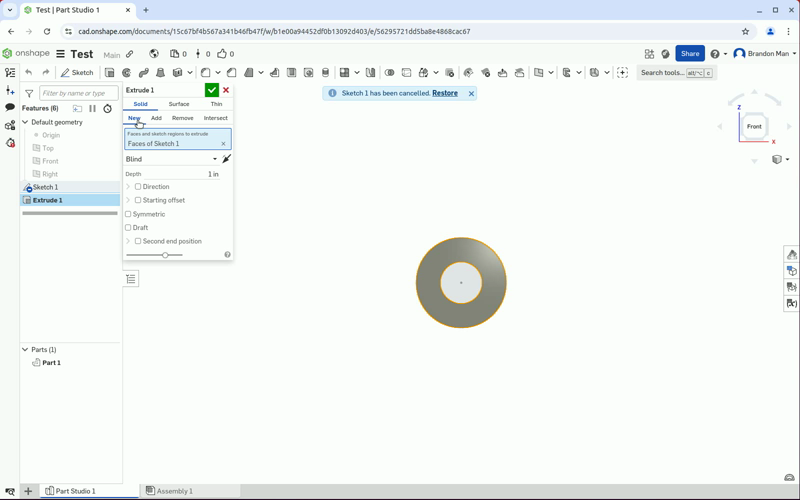
click(137, 120)
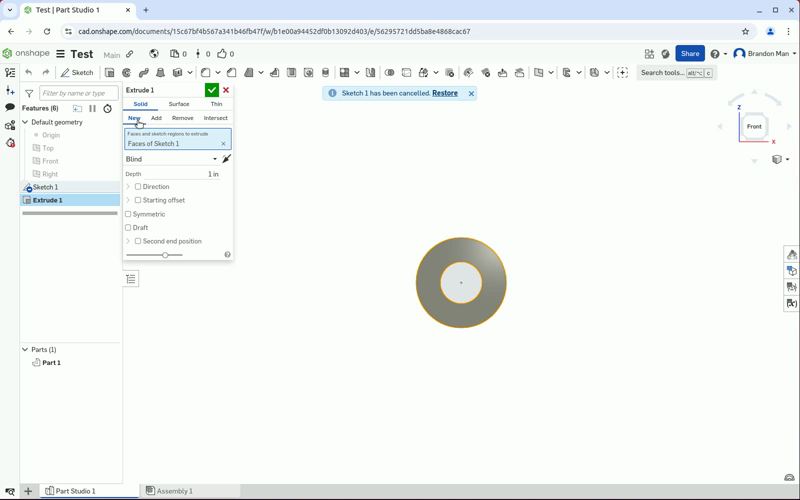
key(tab, 4)
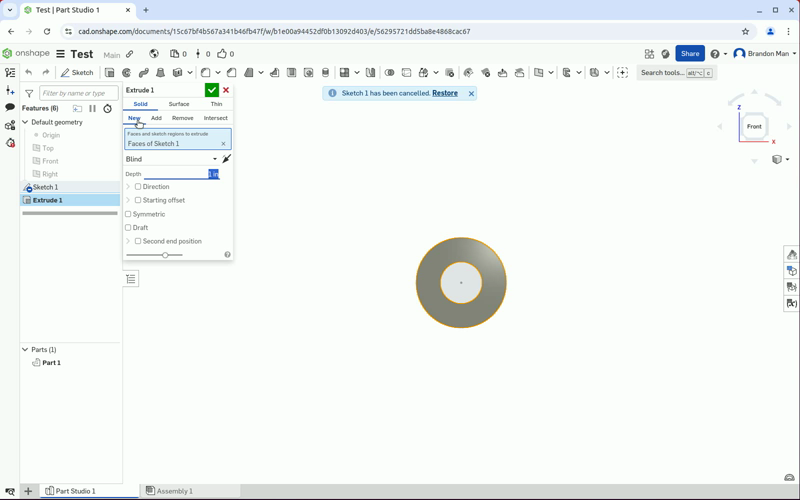
text(23.108)
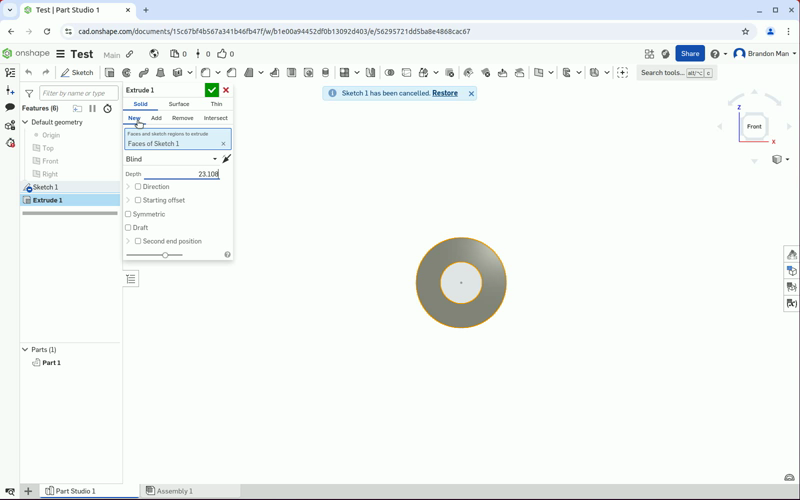
key(enter)
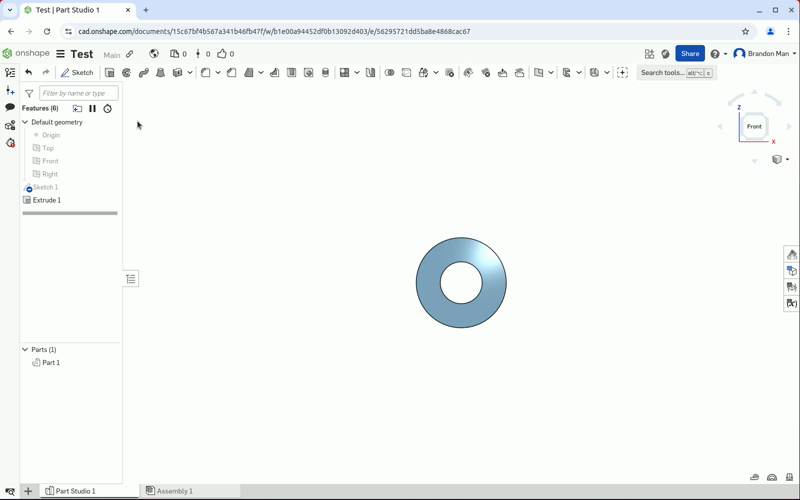
key(shift+h)
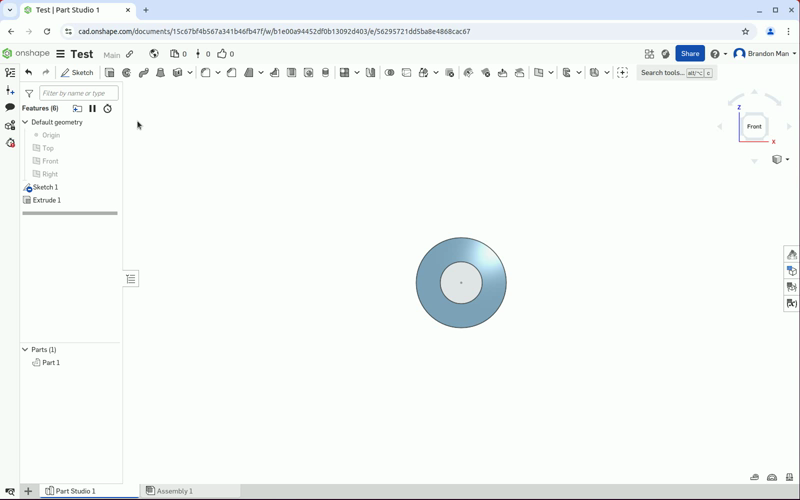
key(shift+h)
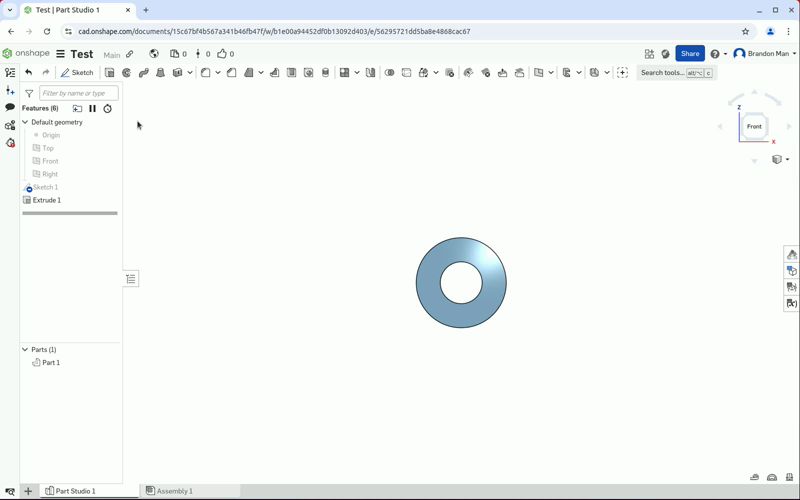
mouse_move(73, 189)
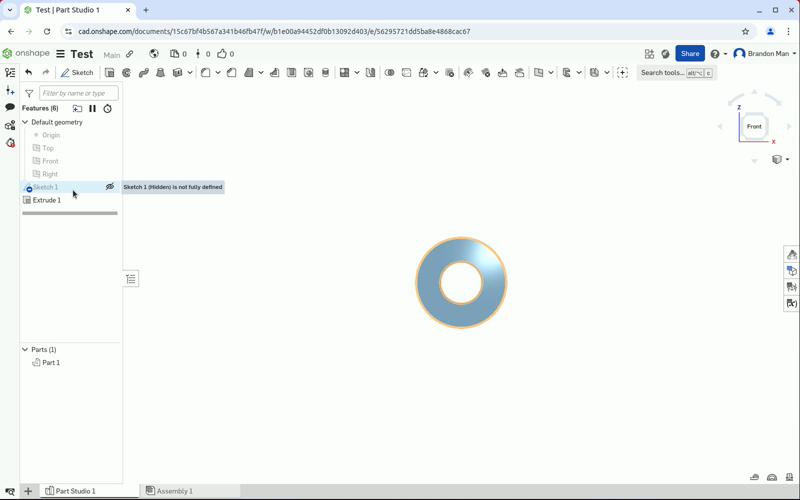
click(73, 189)
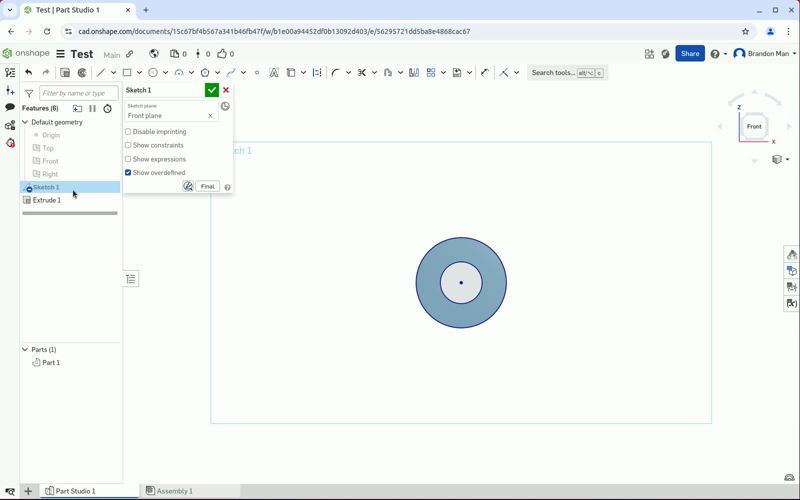
mouse_move(229, 92)
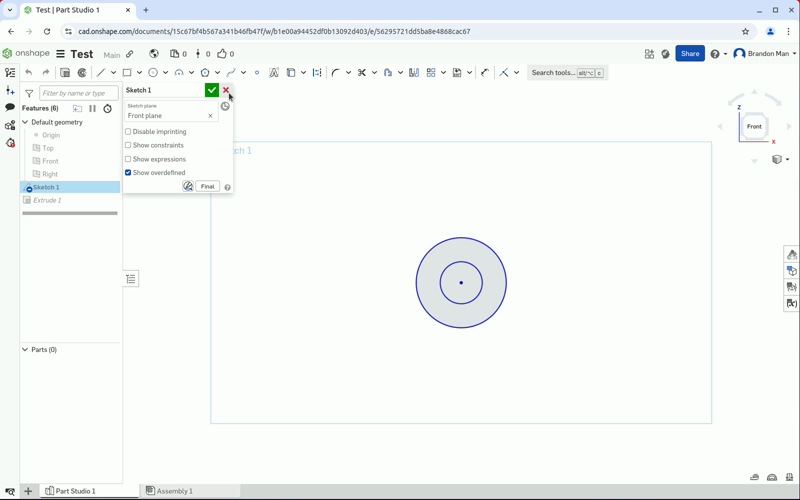
click(229, 92)
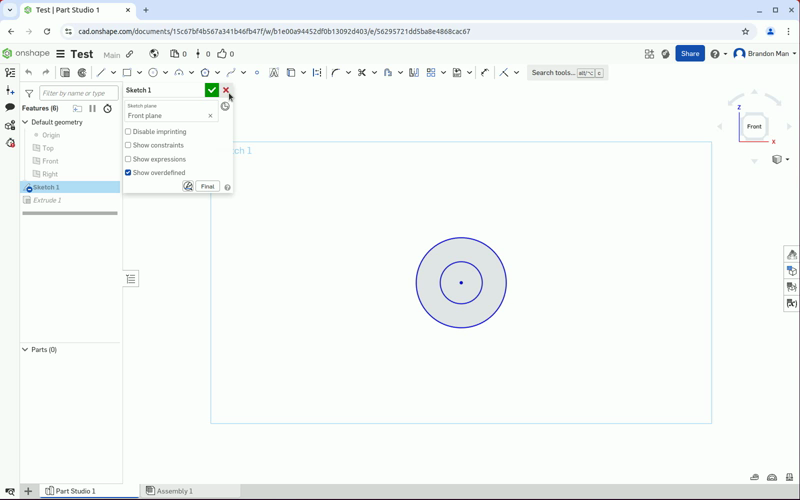
key(shift+s)
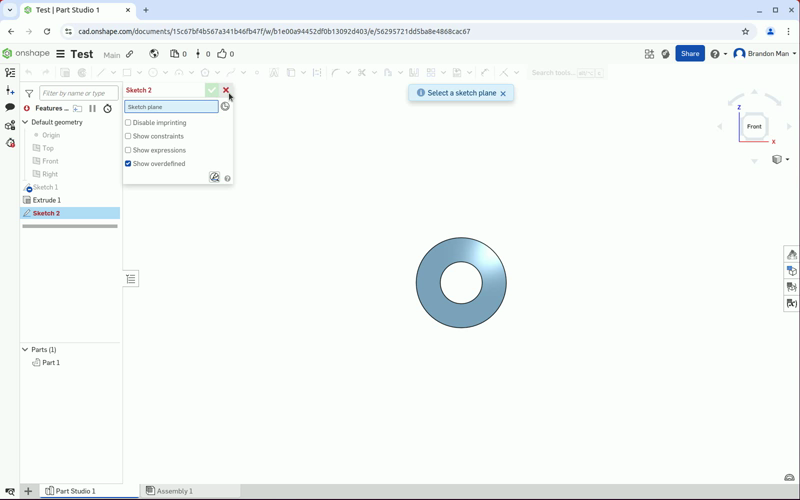
mouse_move(73, 163)
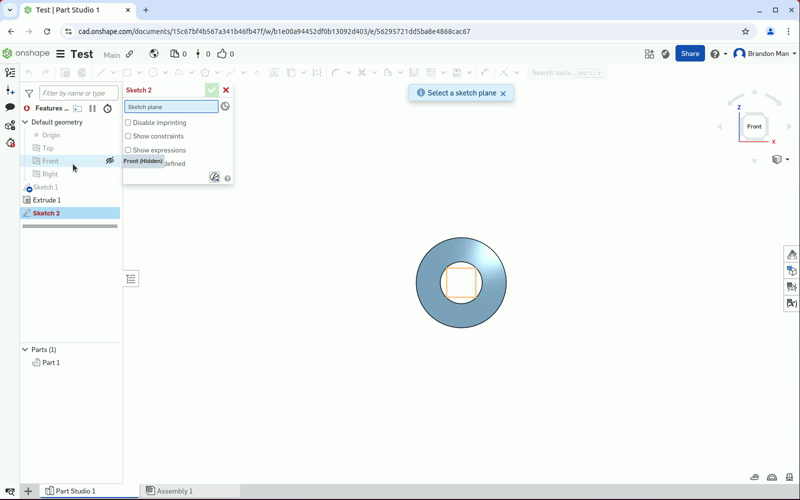
click(73, 163)
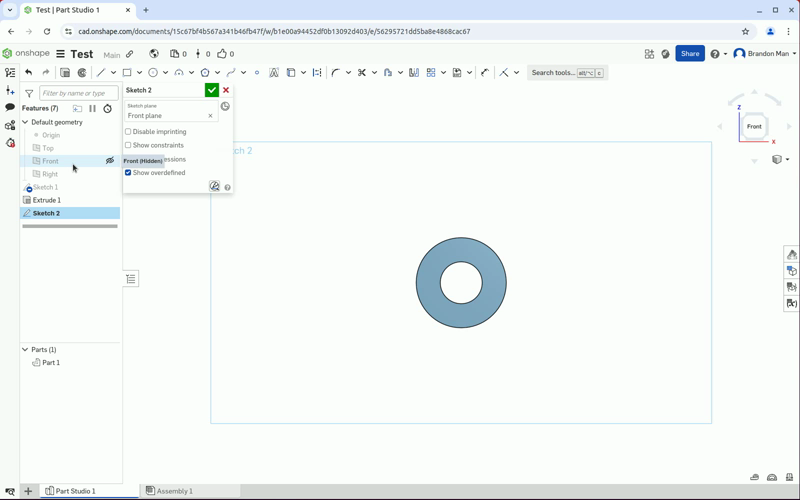
mouse_move(73, 352)
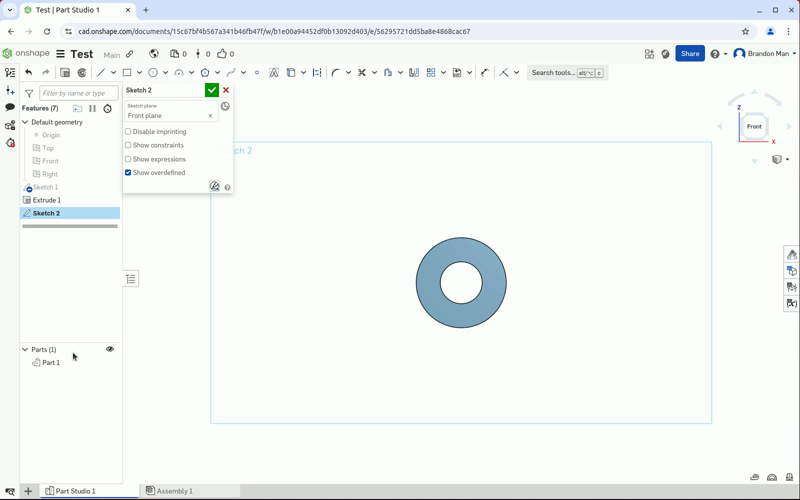
key(y)
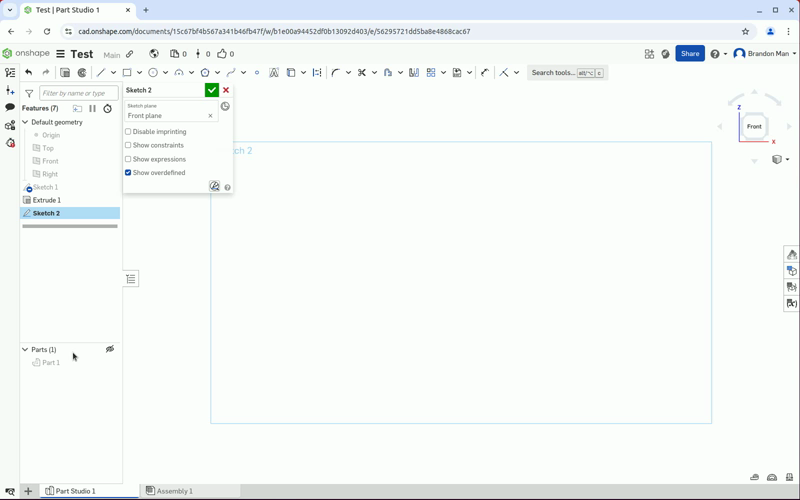
key(c)
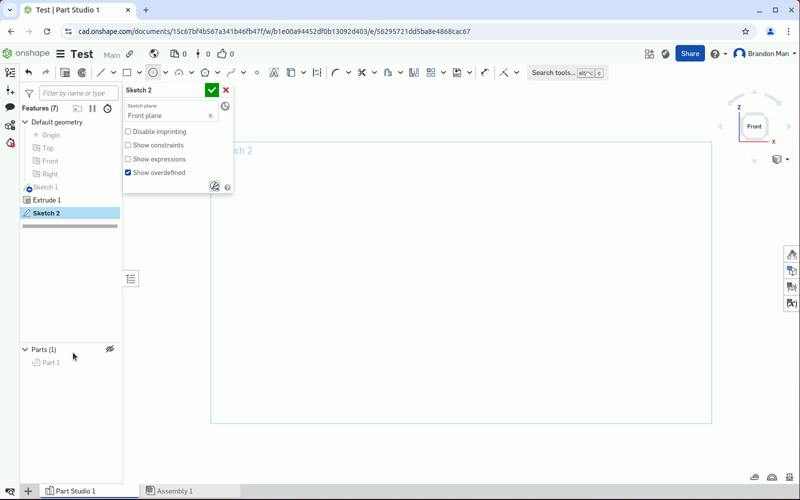
key_down(shift)
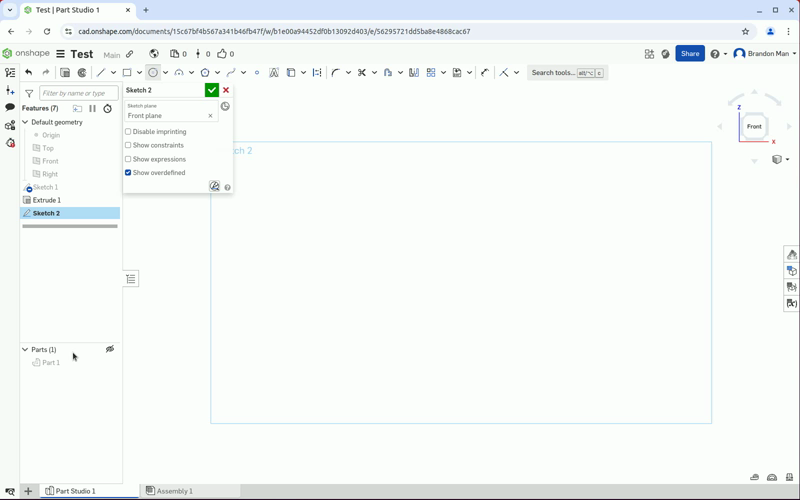
mouse_move(461, 282)
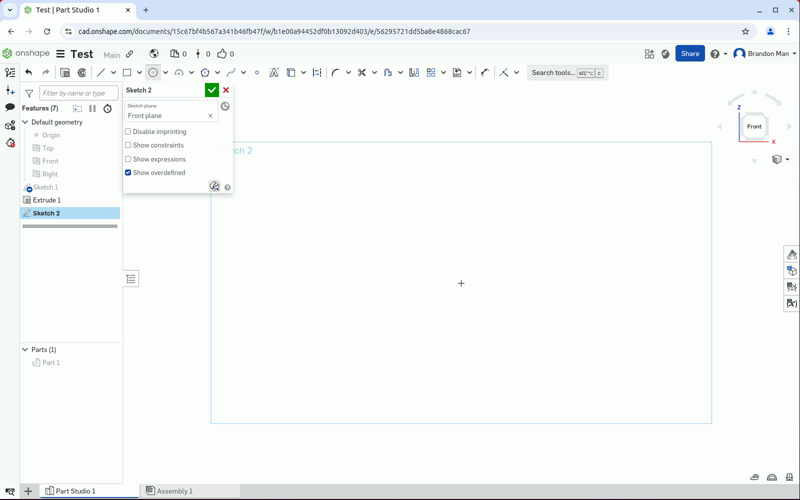
click(461, 282)
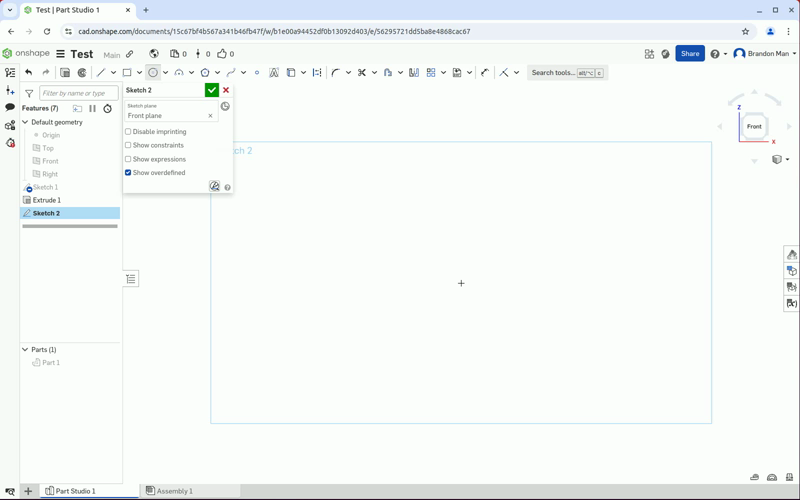
key_up(shift)
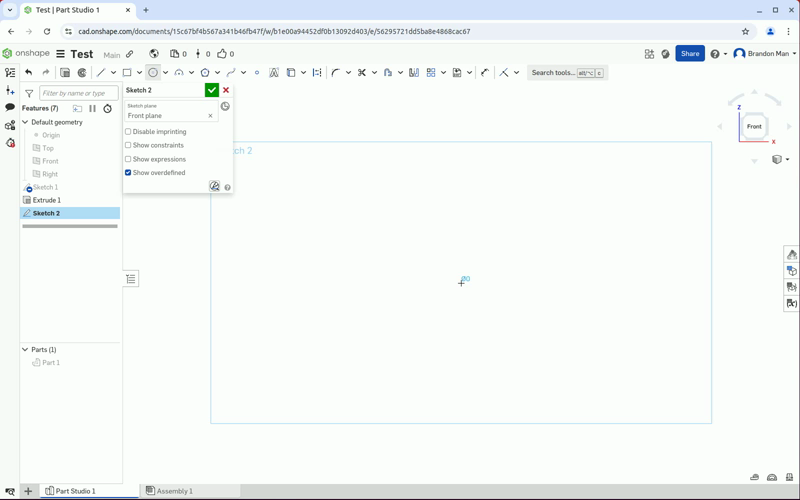
mouse_move(482, 282)
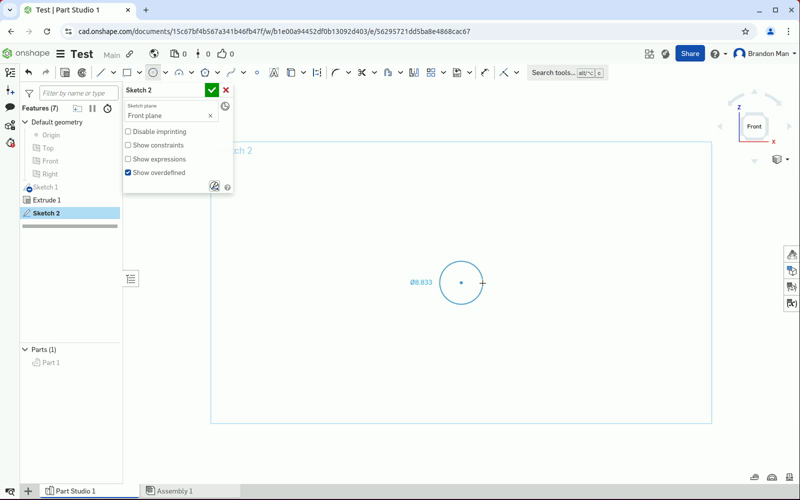
click(482, 282)
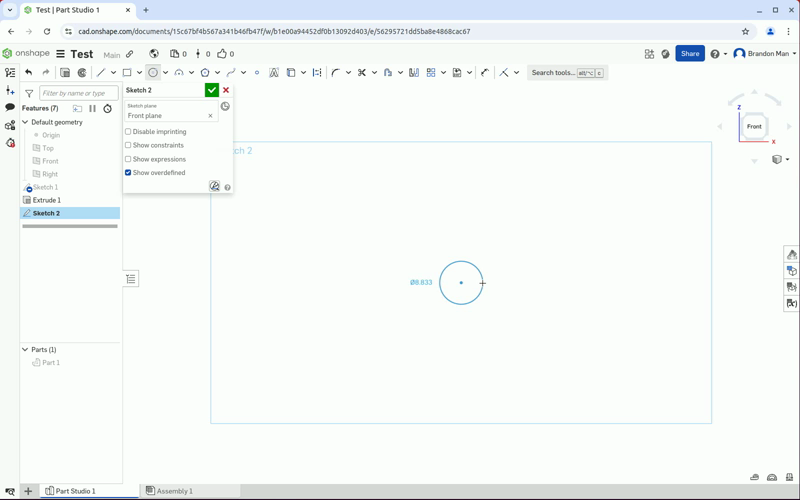
key(esc)
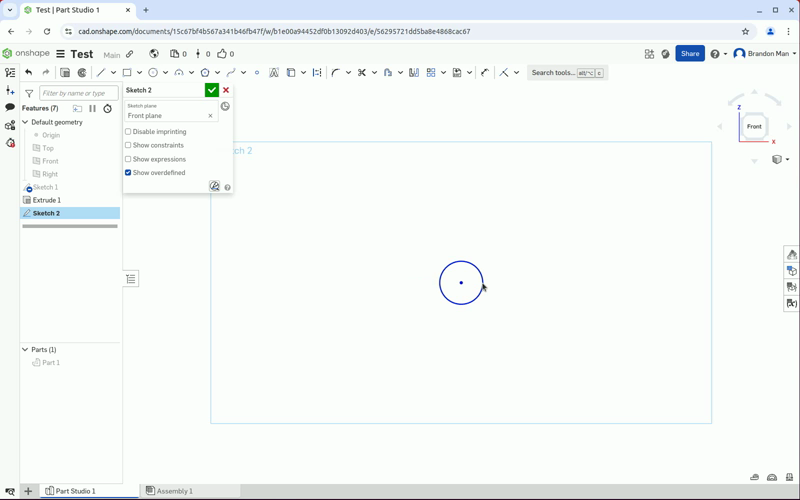
key(c)
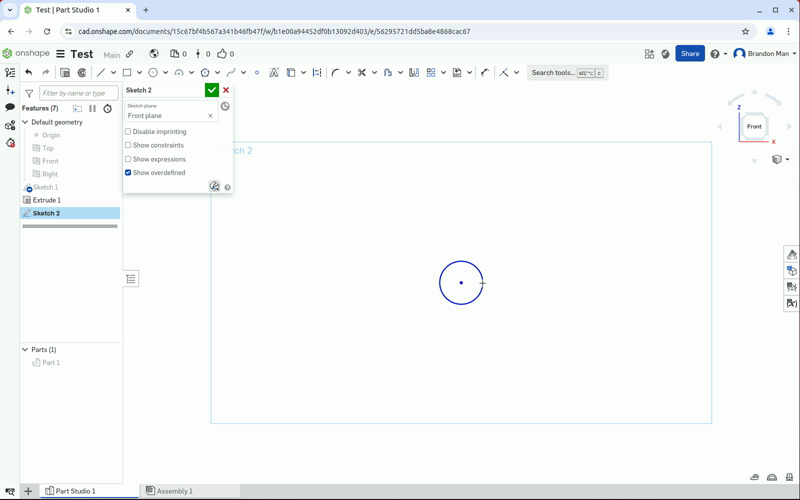
key_down(shift)
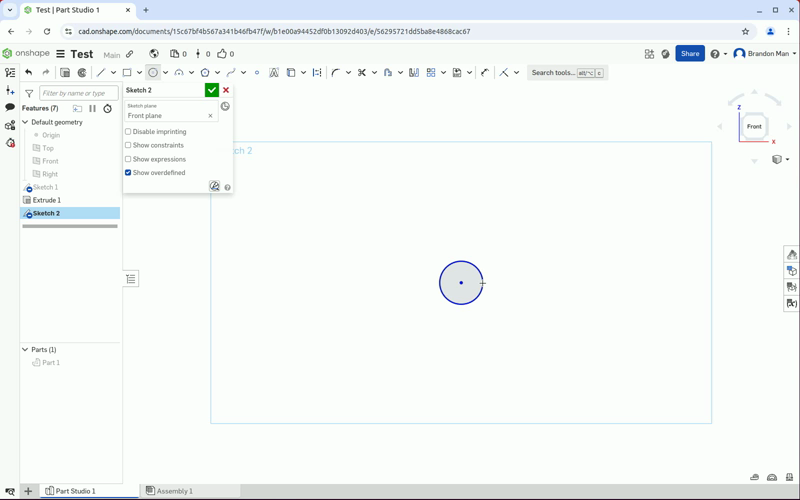
mouse_move(461, 282)
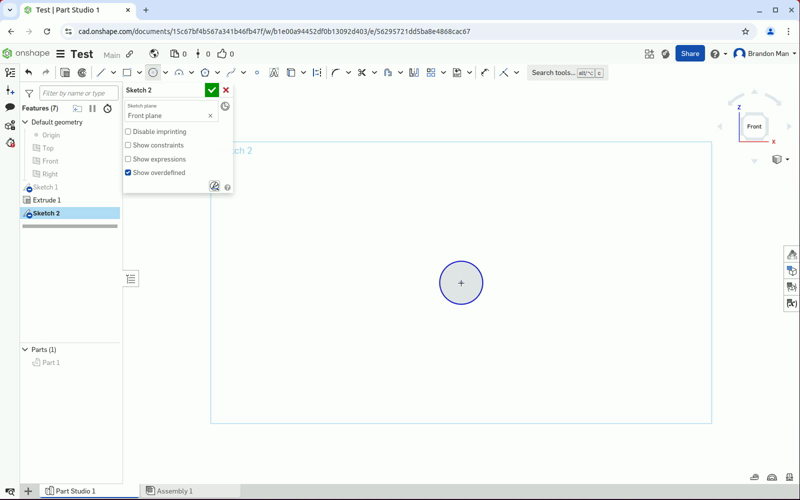
click(461, 282)
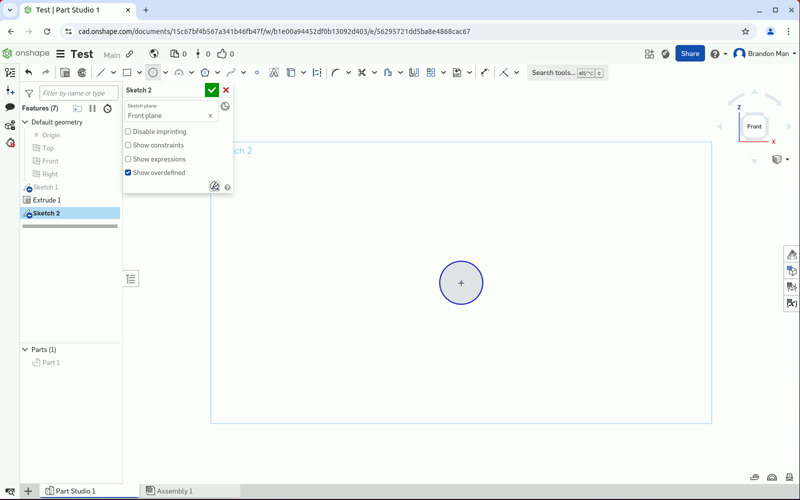
key_up(shift)
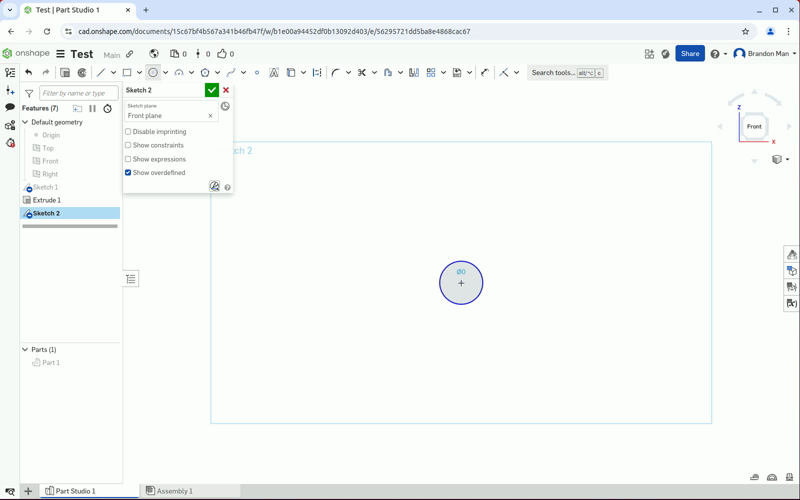
mouse_move(471, 282)
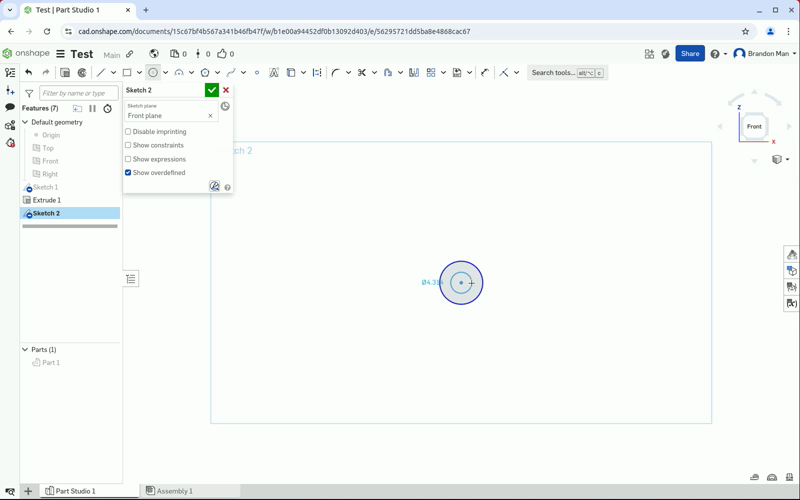
click(471, 282)
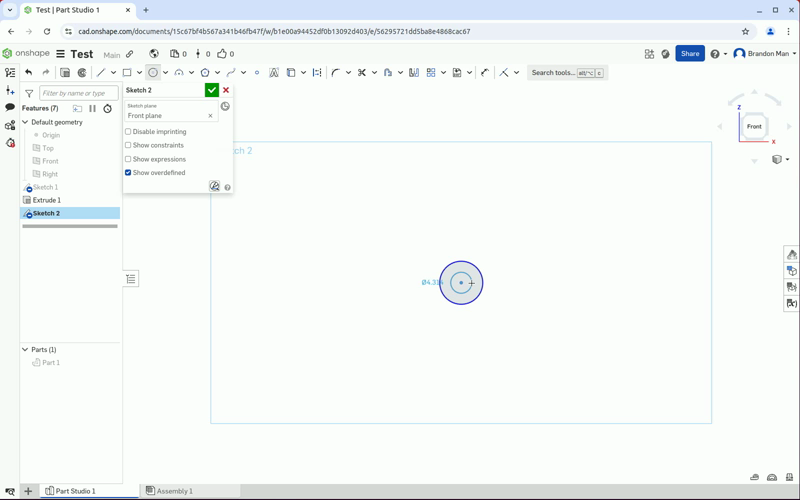
key(esc)
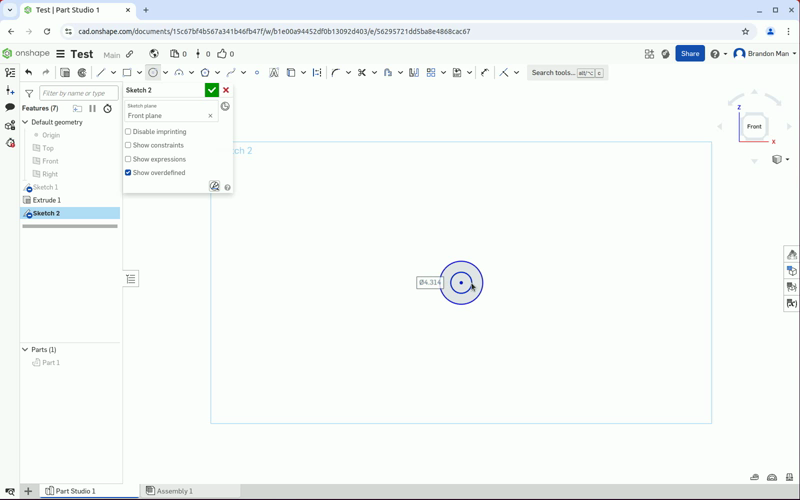
mouse_move(467, 270)
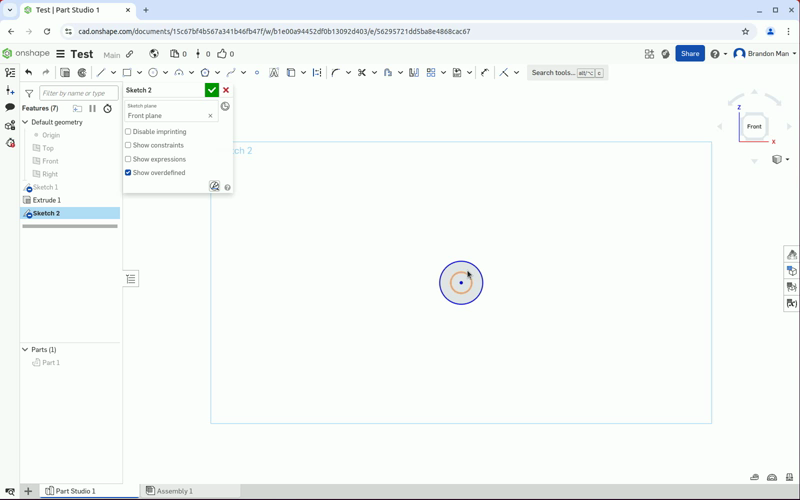
scroll(6)
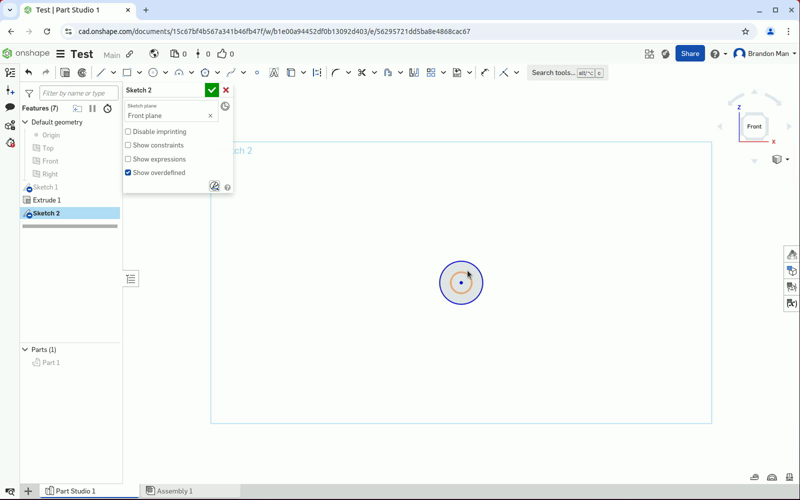
scroll(6)
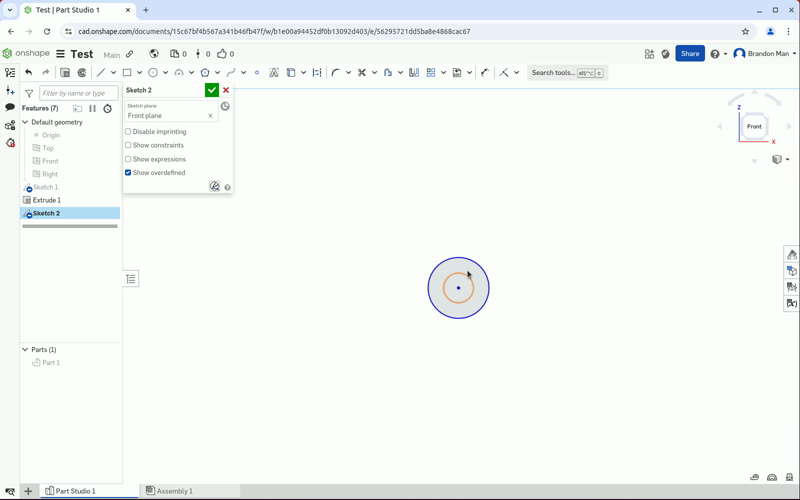
scroll(6)
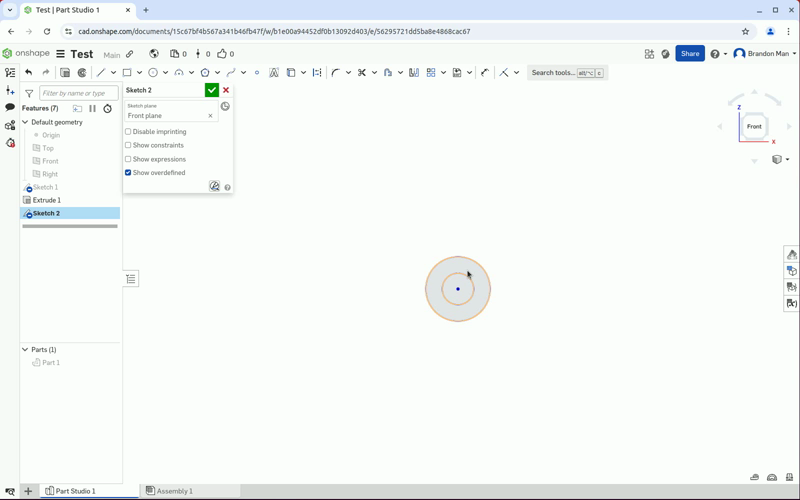
scroll(6)
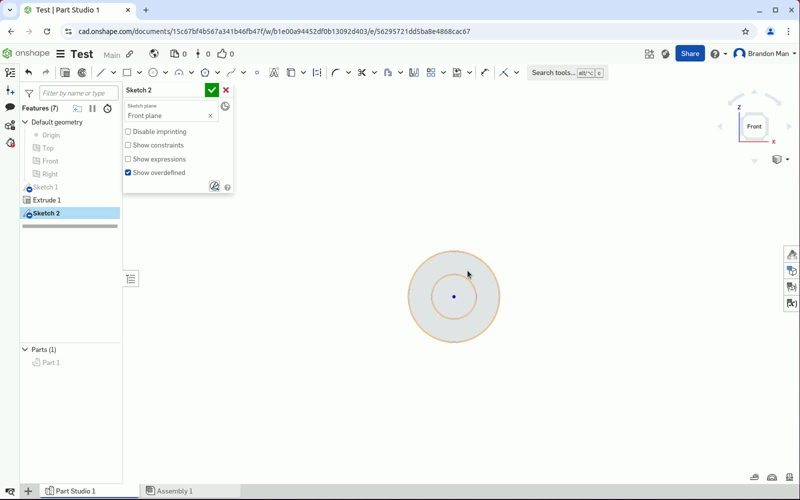
scroll(6)
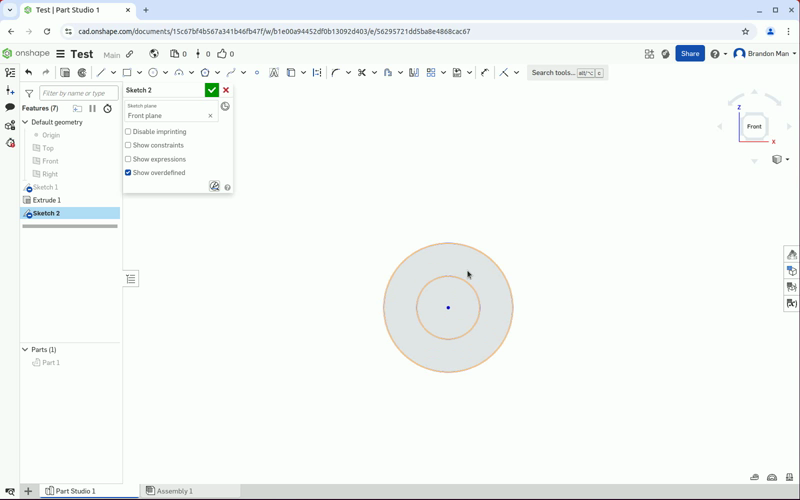
scroll(6)
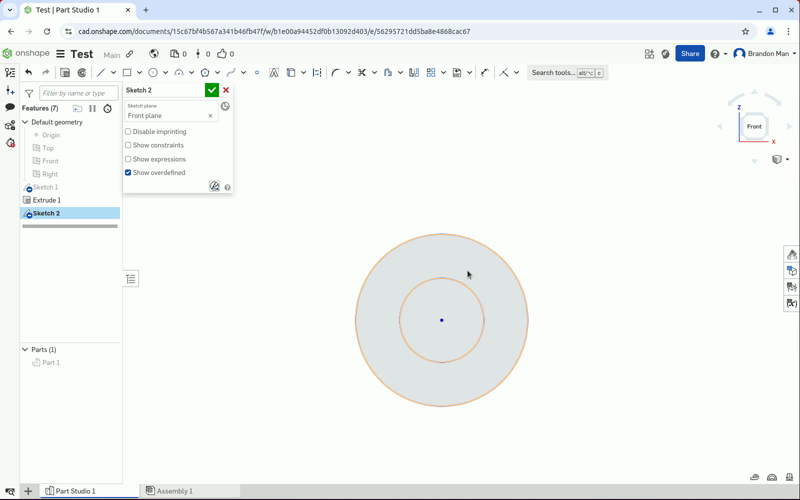
scroll(6)
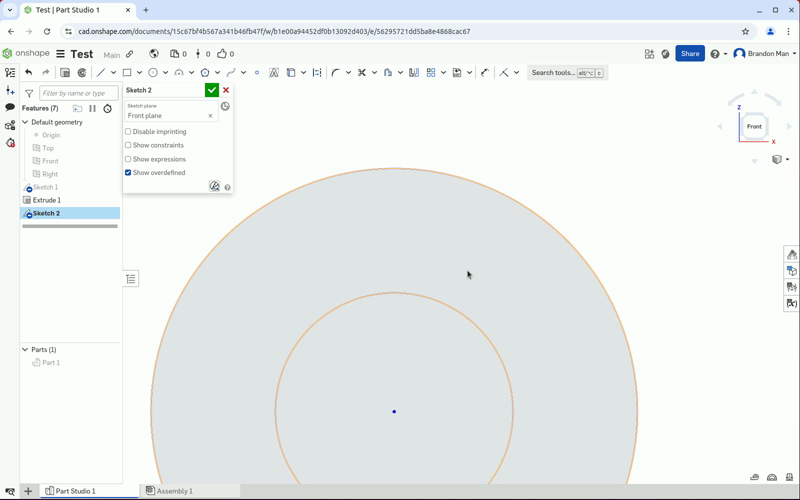
click(467, 270)
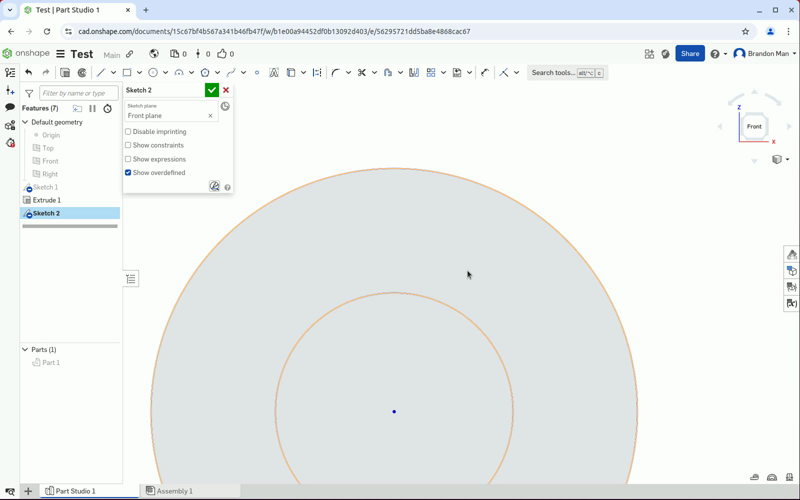
scroll(-6)
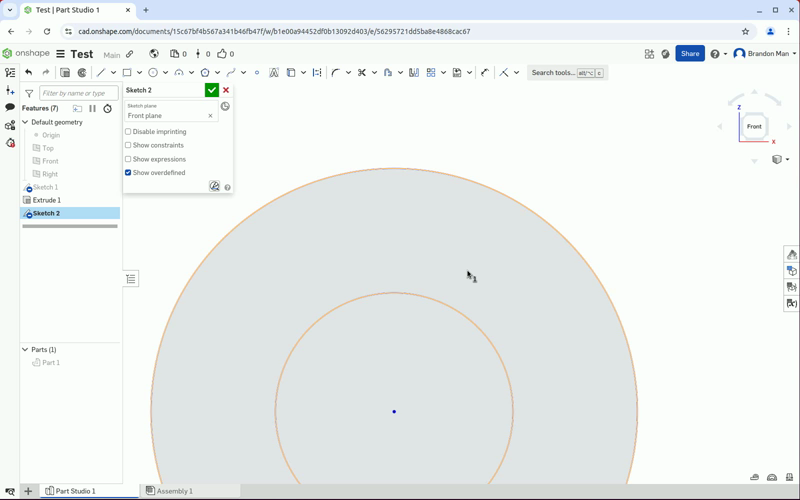
scroll(-6)
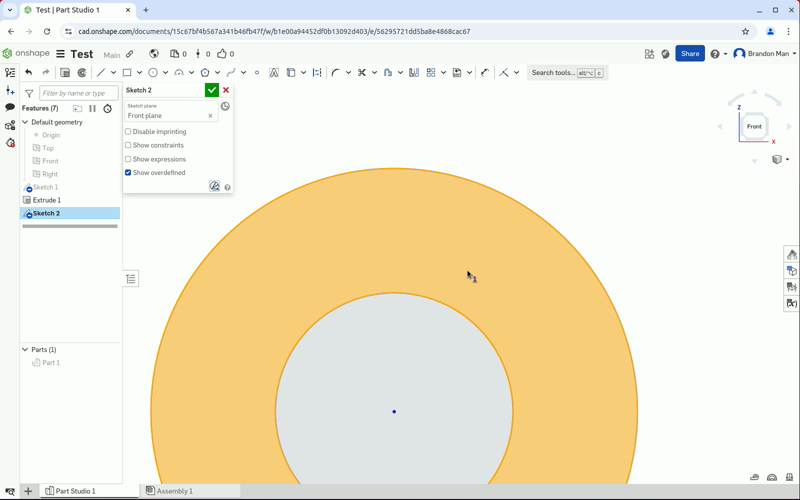
scroll(-6)
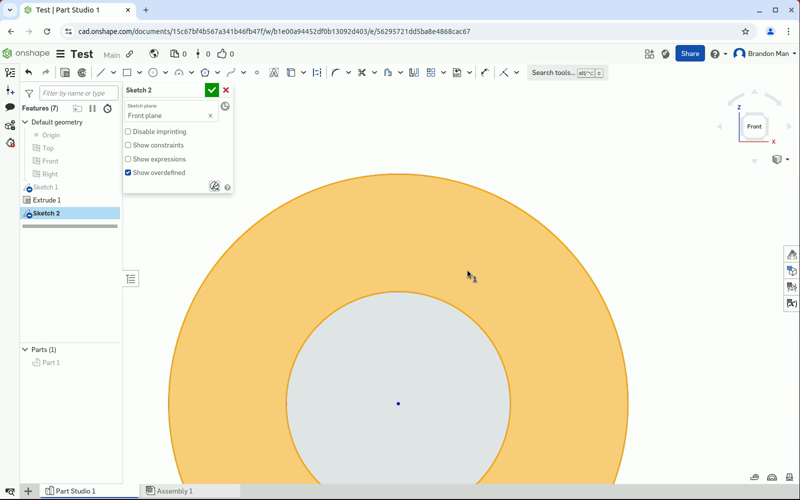
scroll(-6)
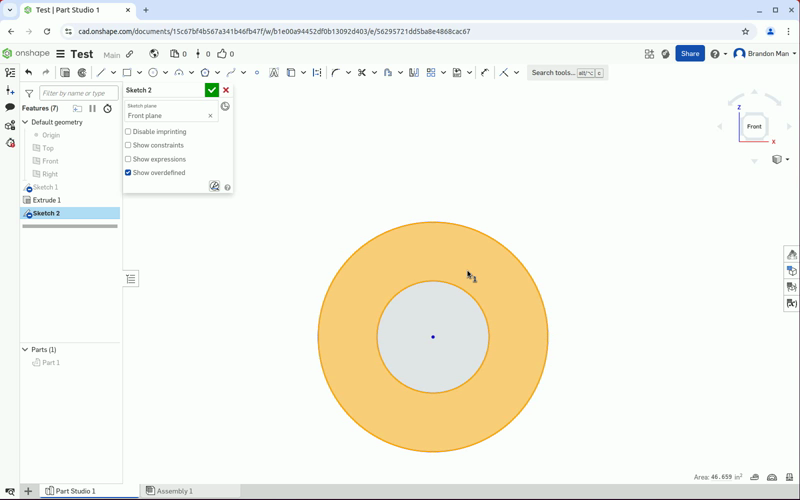
scroll(-6)
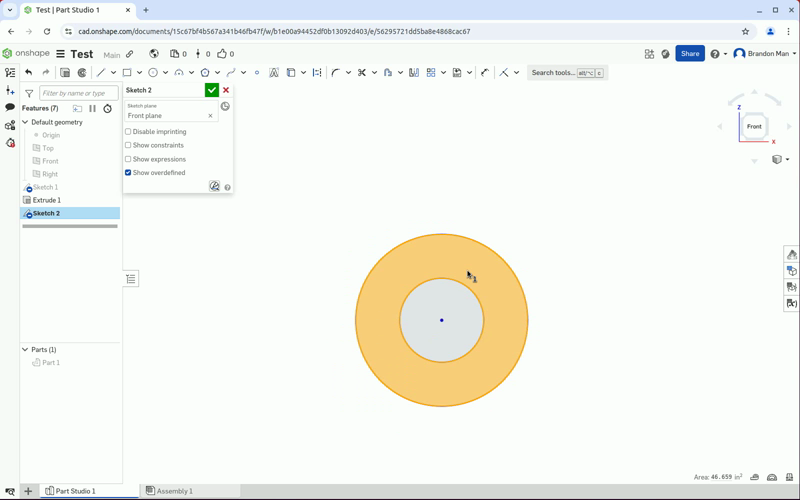
scroll(-6)
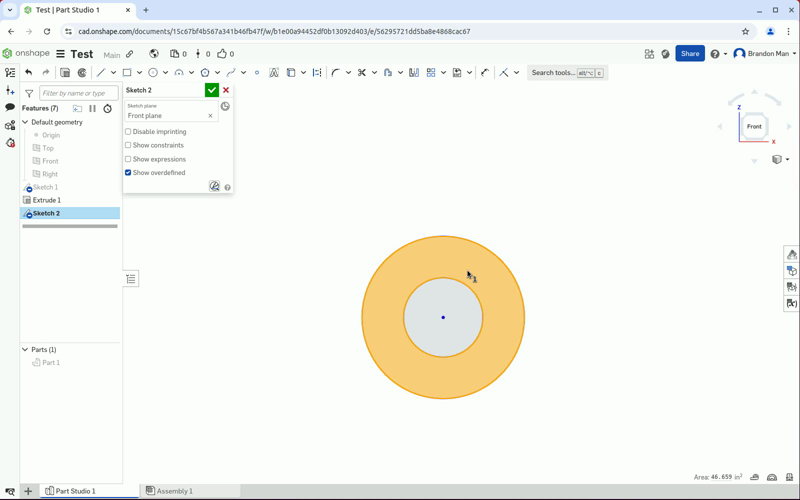
scroll(-6)
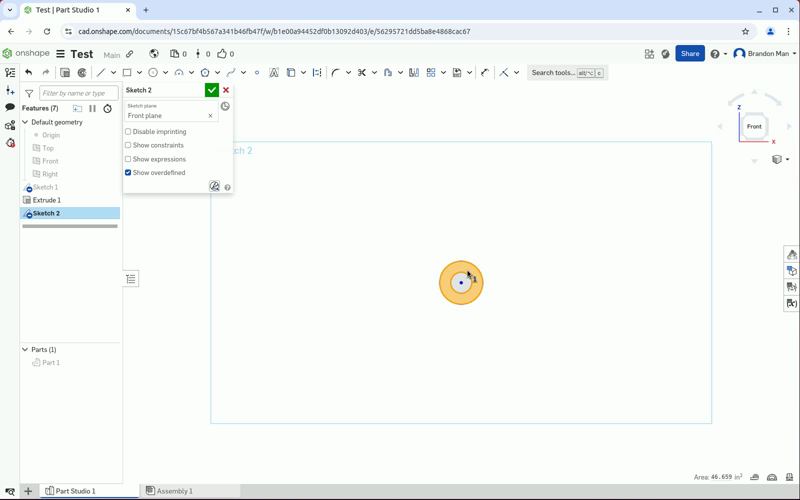
mouse_move(73, 352)
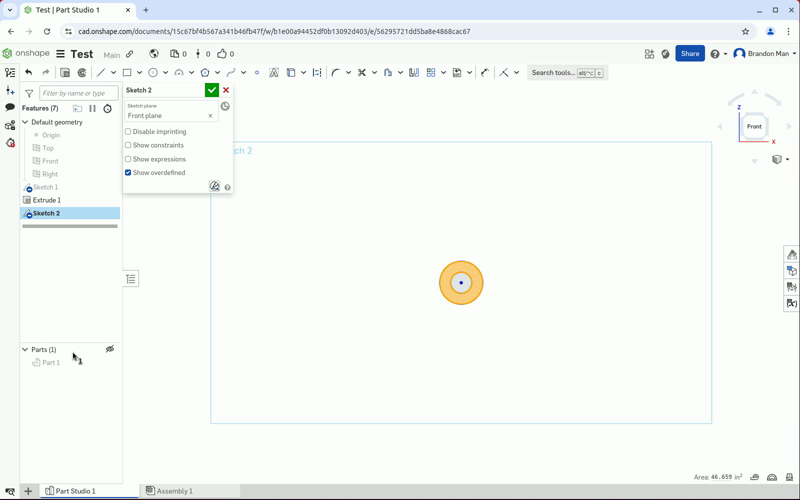
key(shift+y)
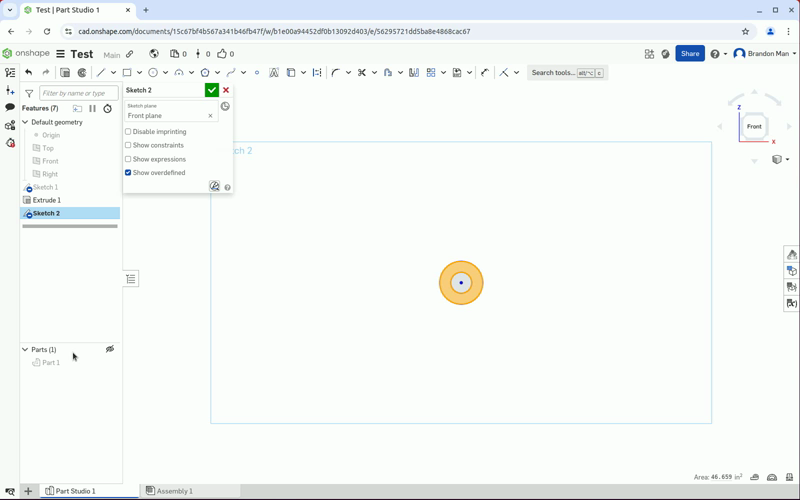
key(shift+e)
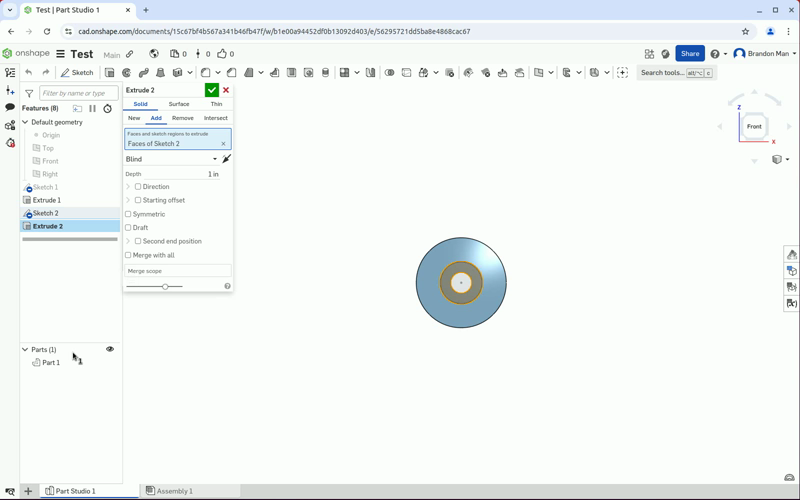
mouse_move(143, 106)
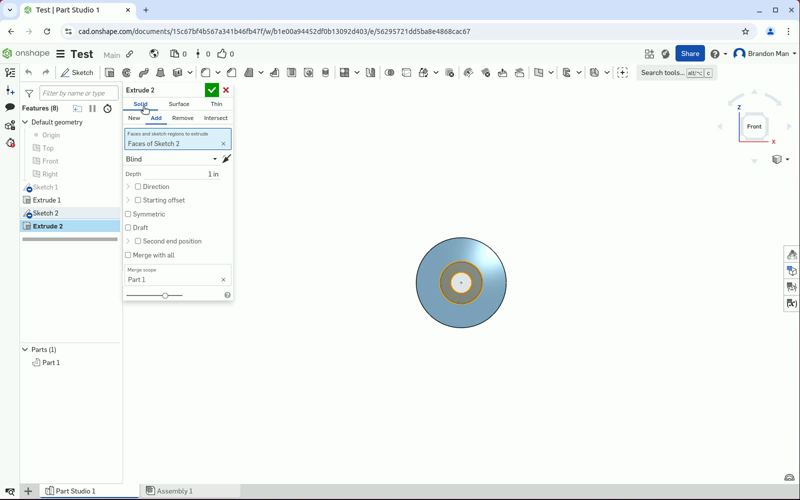
click(143, 106)
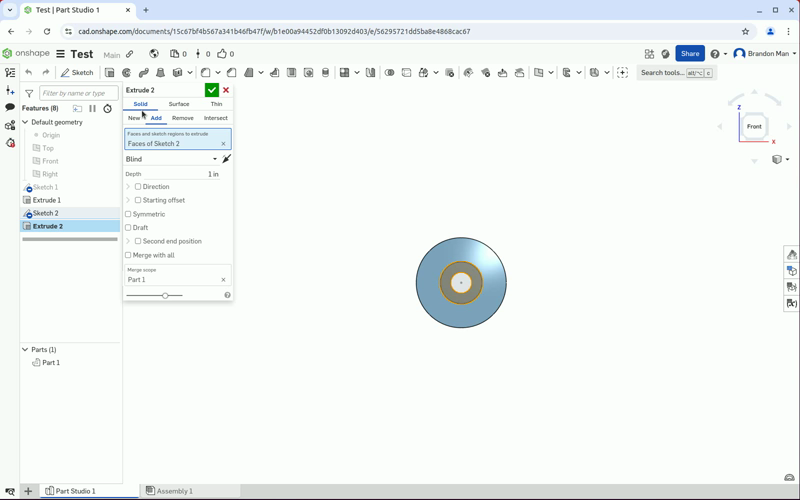
mouse_move(137, 120)
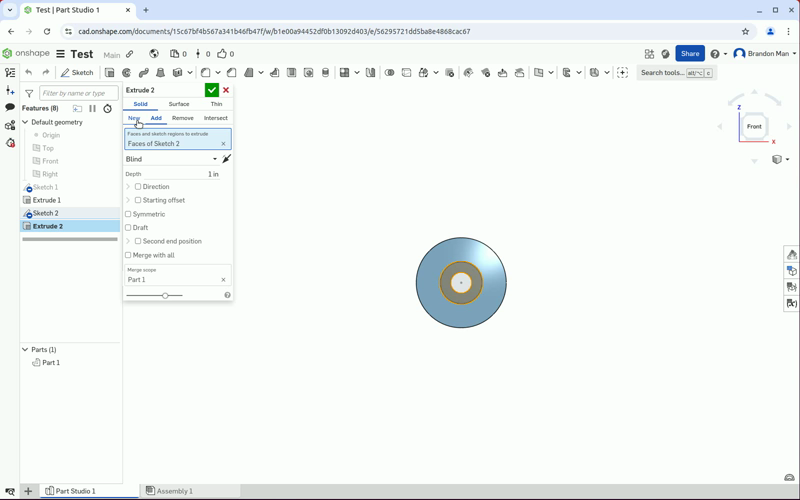
click(137, 120)
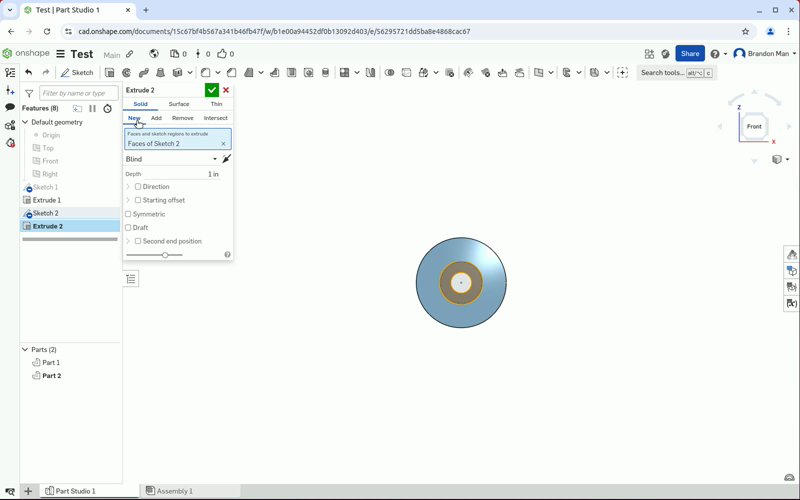
key(tab, 4)
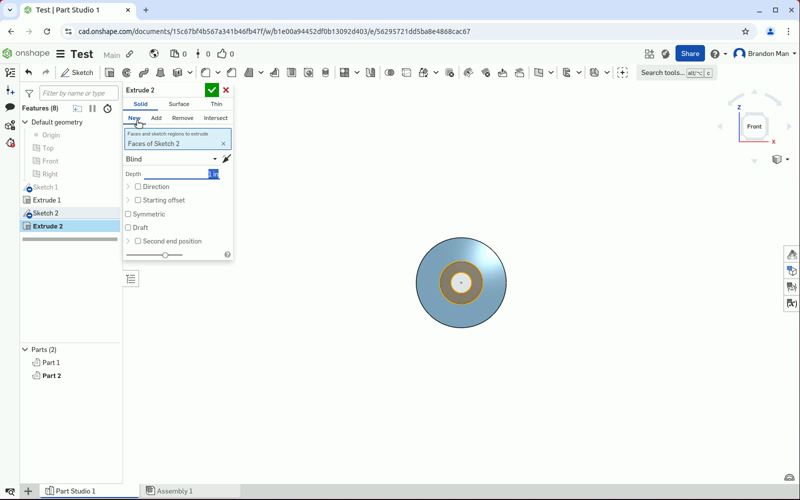
text(17.331)
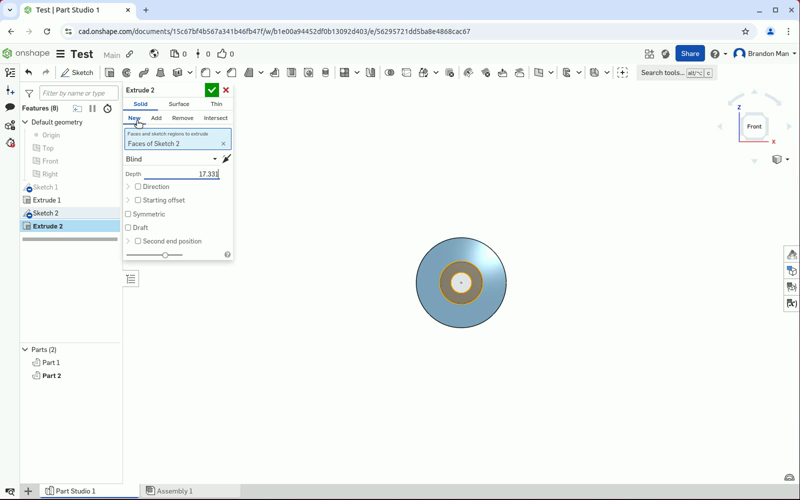
key(enter)
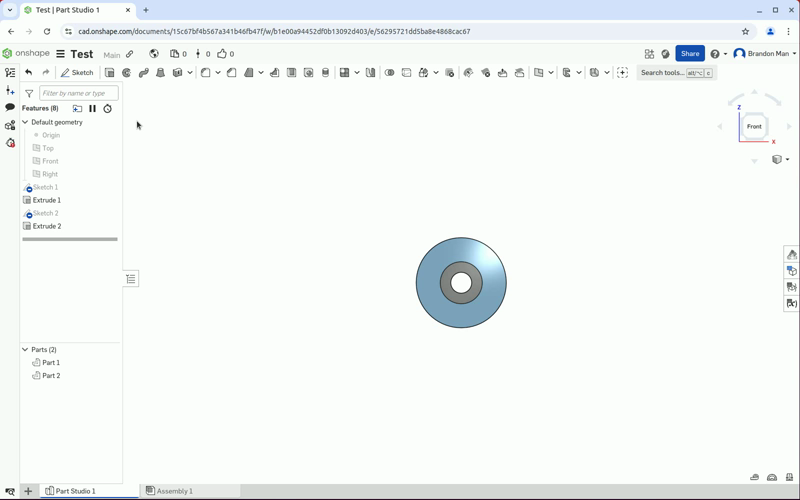
key(shift+h)
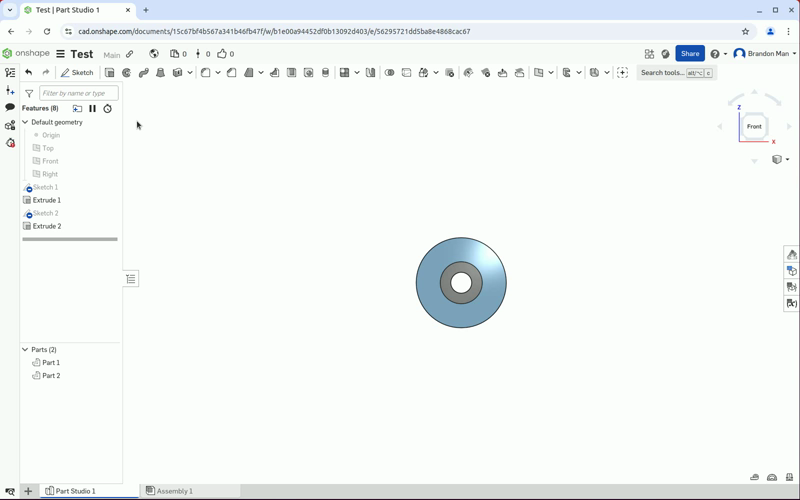
key(shift+h)
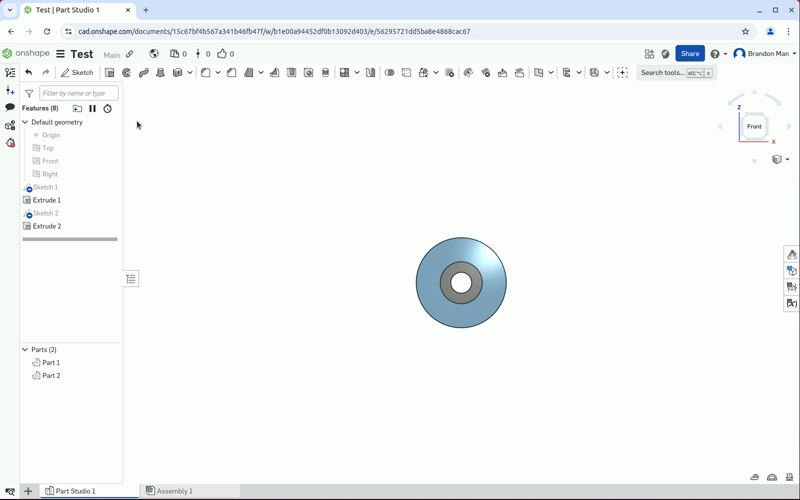
mouse_move(73, 189)
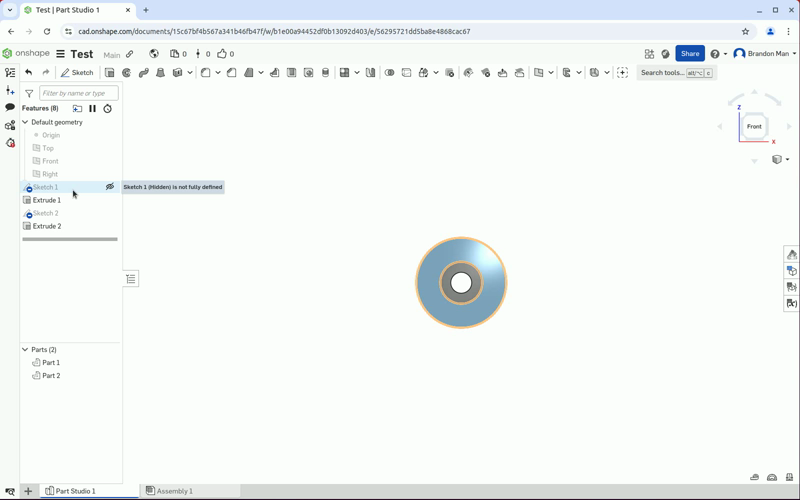
click(73, 189)
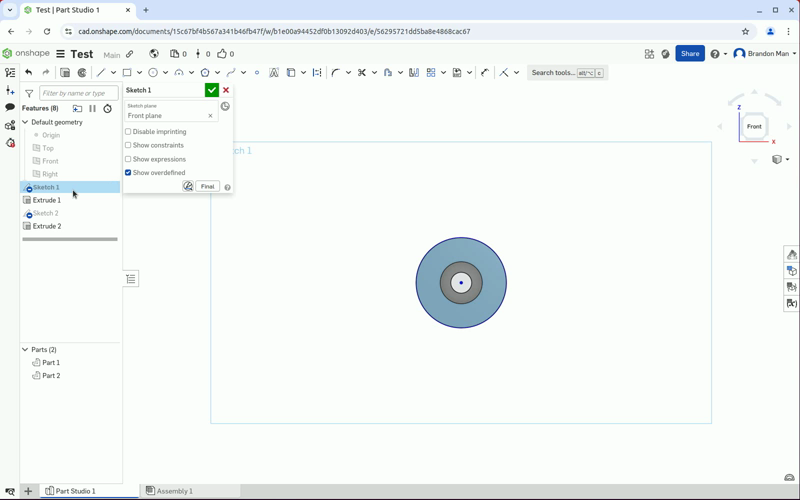
mouse_move(229, 92)
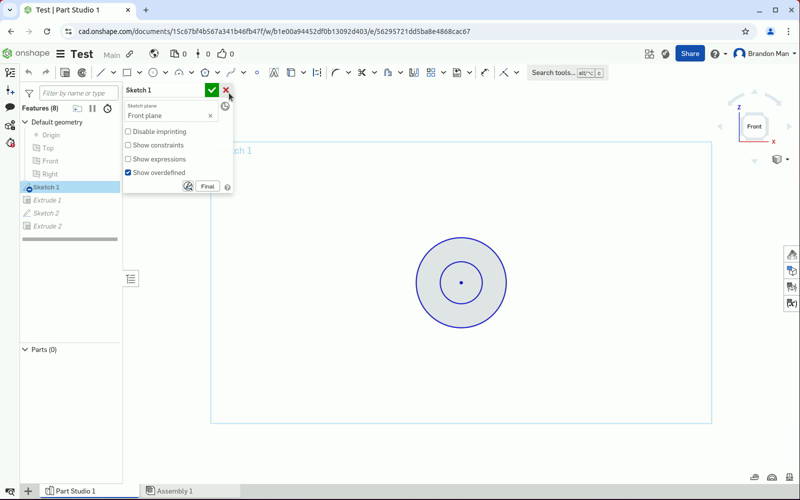
click(229, 92)
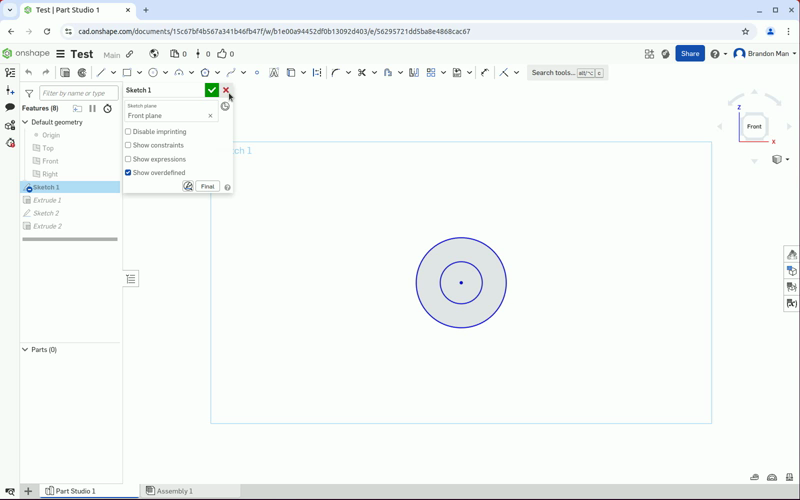
key(shift+s)
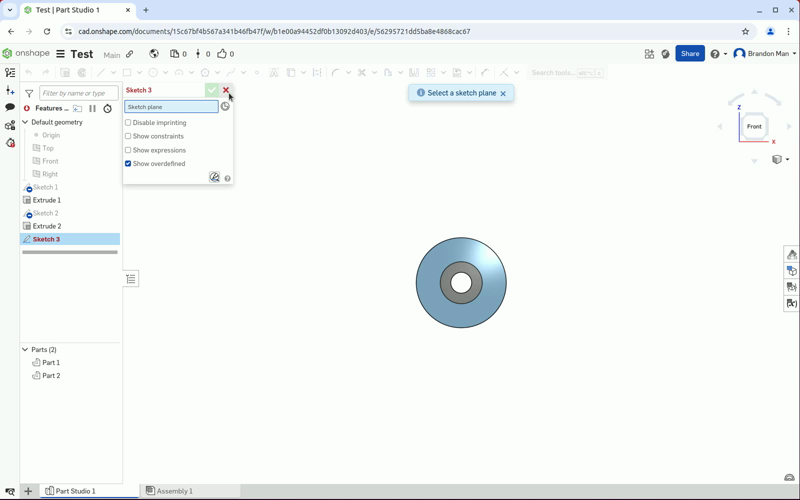
mouse_move(73, 163)
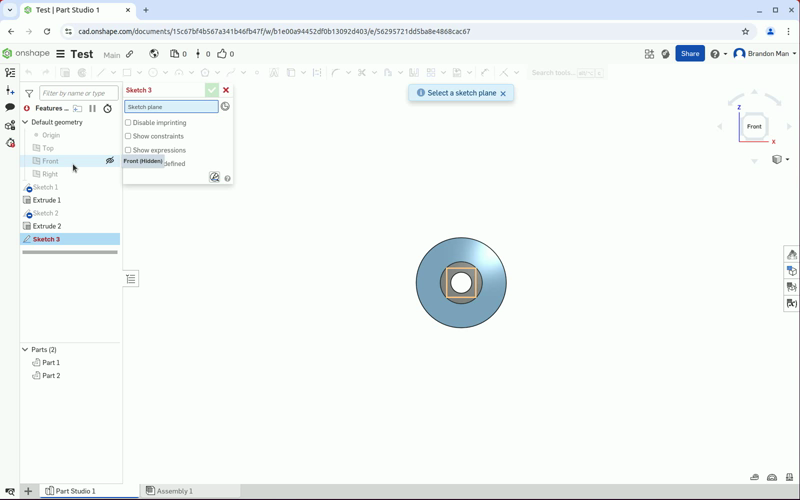
click(73, 163)
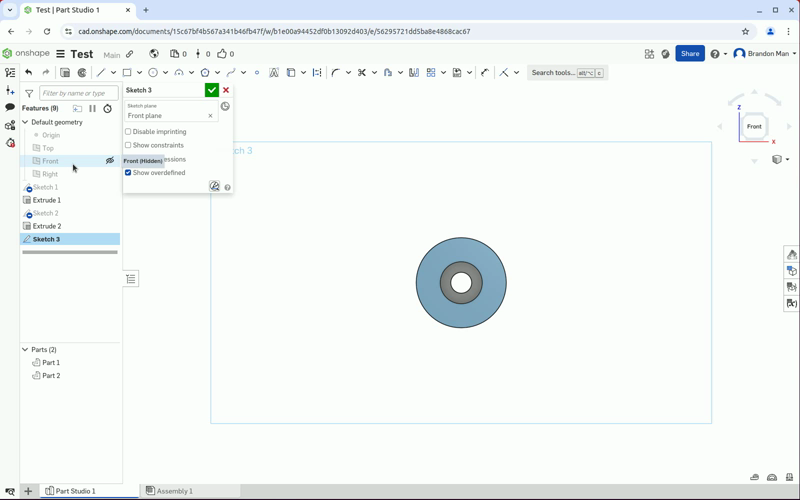
mouse_move(73, 352)
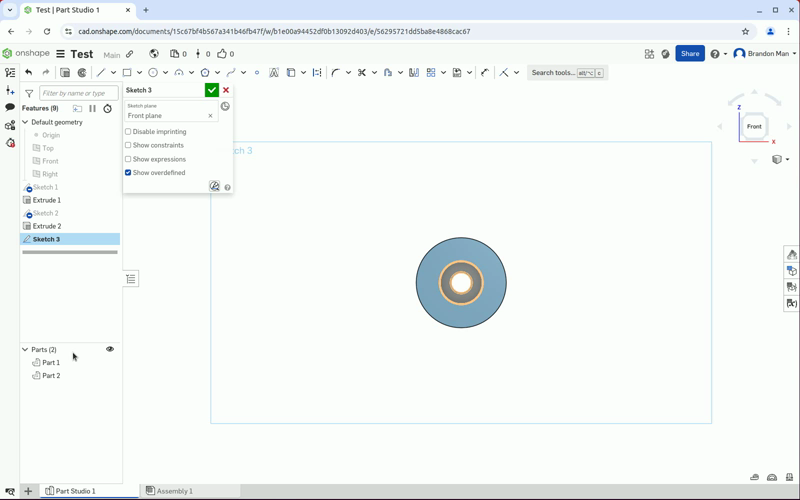
key(y)
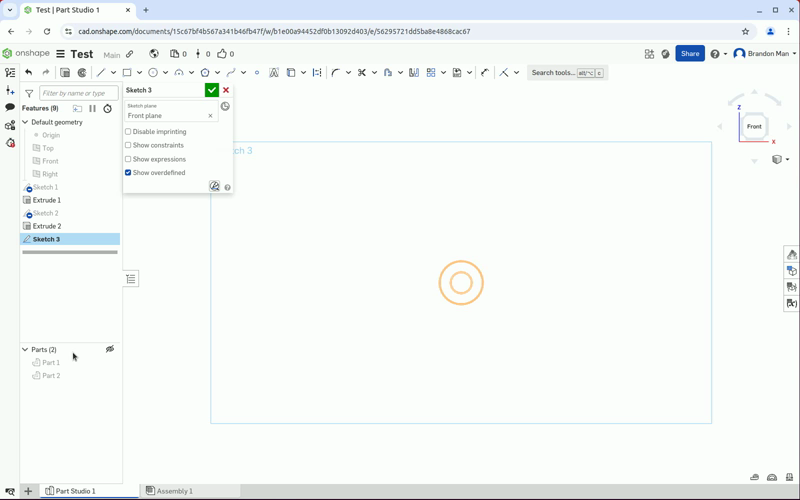
key(c)
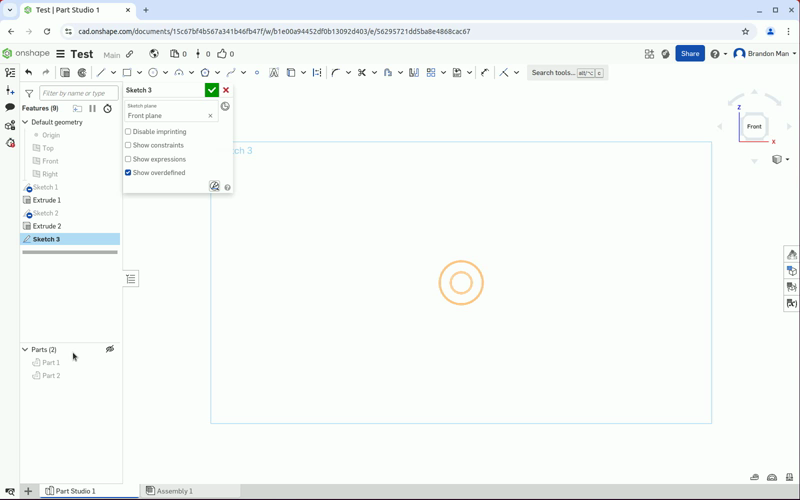
key_down(shift)
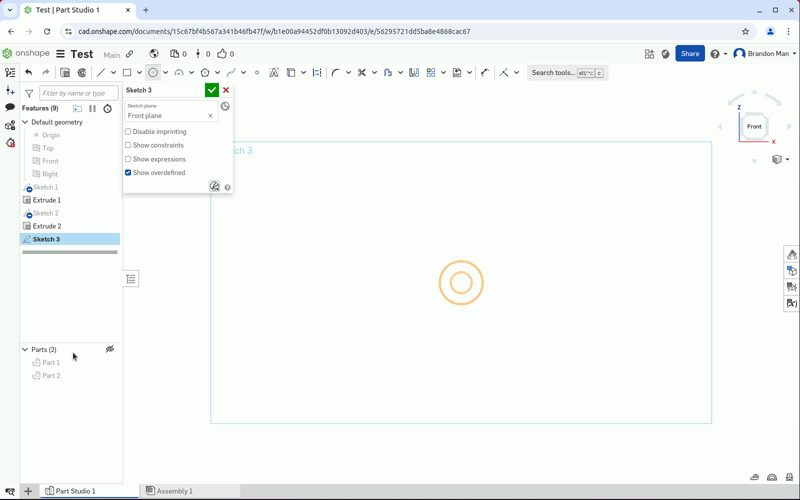
mouse_move(461, 282)
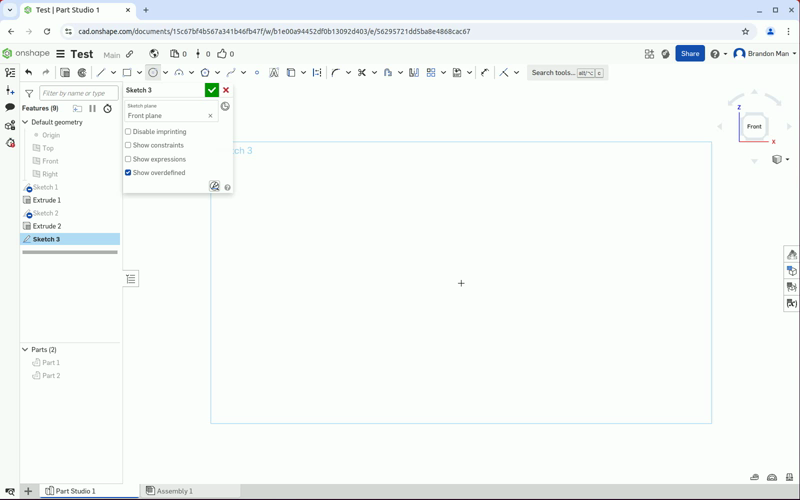
click(461, 282)
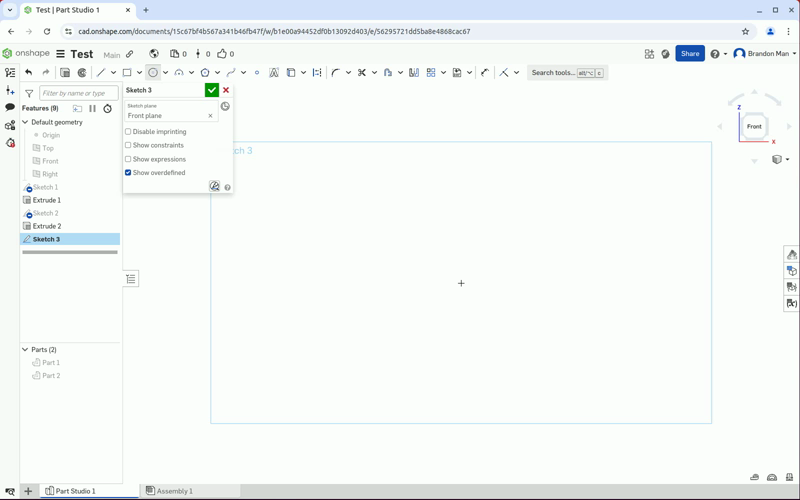
key_up(shift)
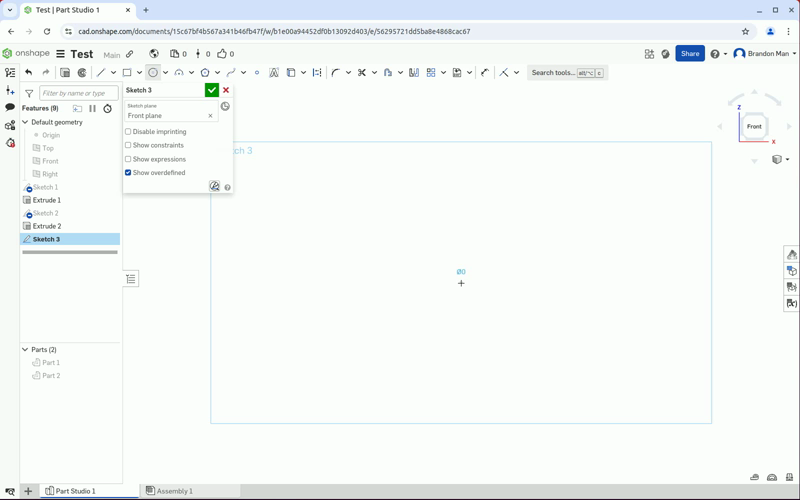
mouse_move(482, 282)
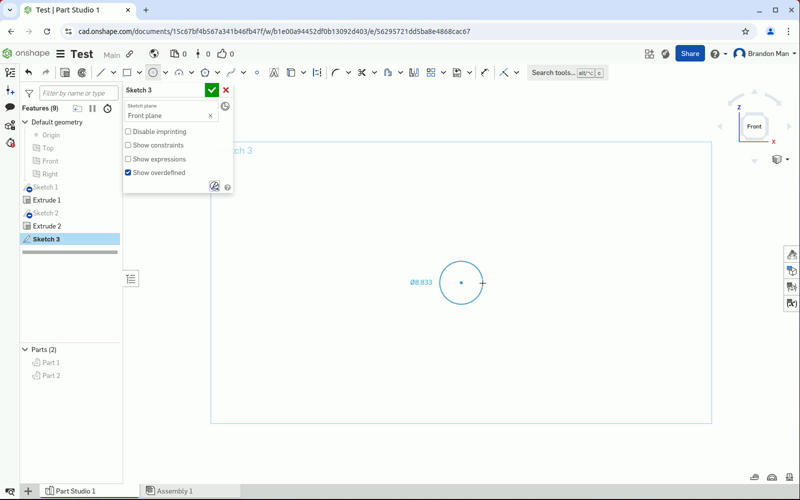
click(482, 282)
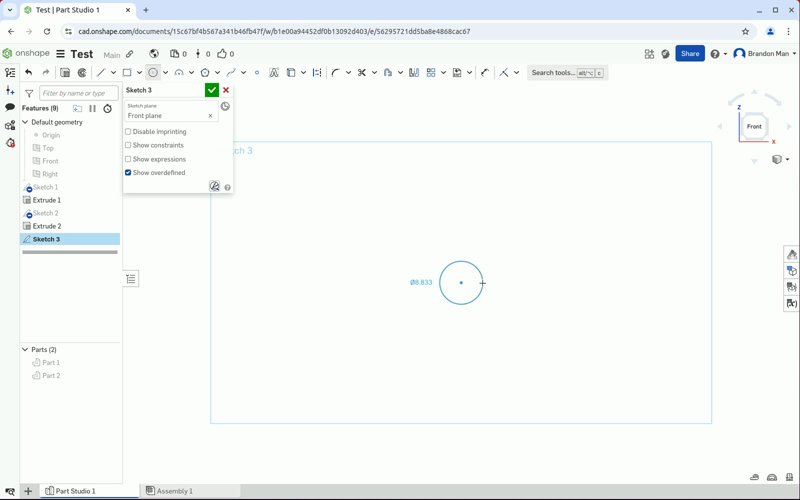
key(esc)
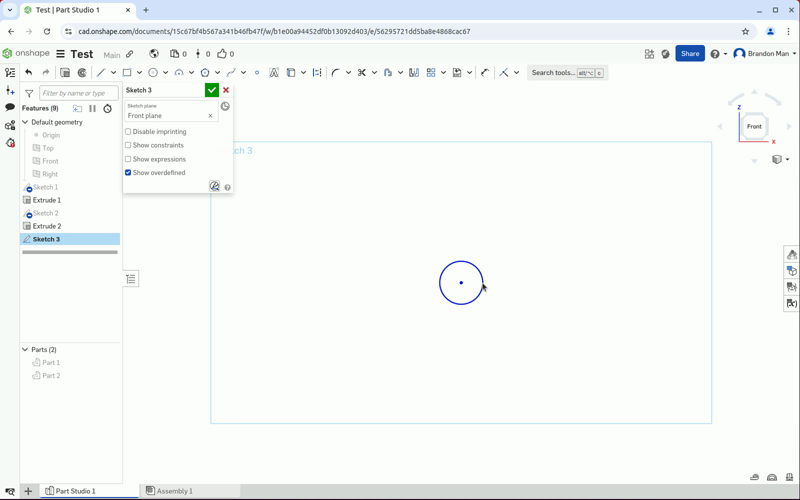
key(c)
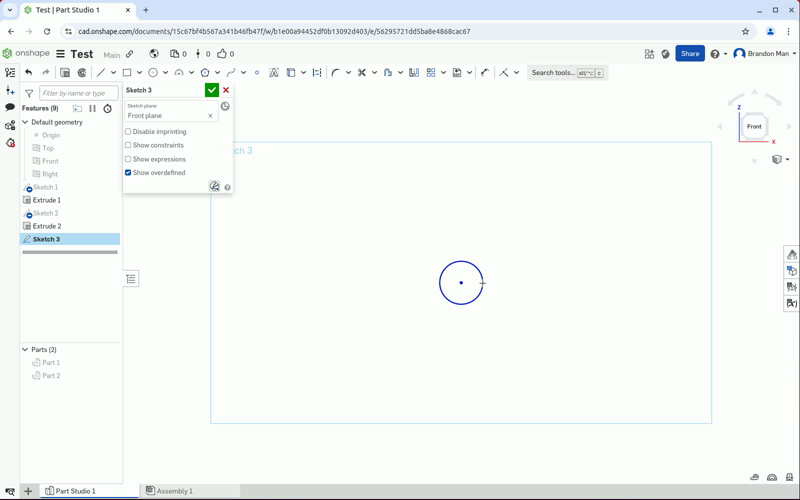
key_down(shift)
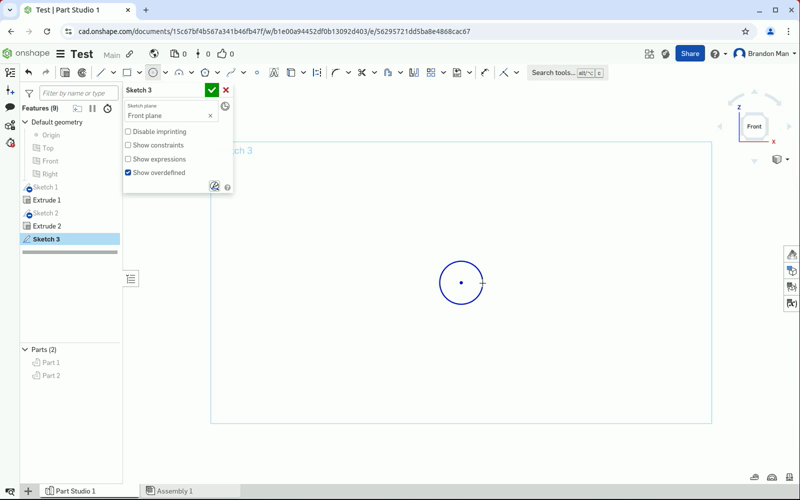
mouse_move(461, 282)
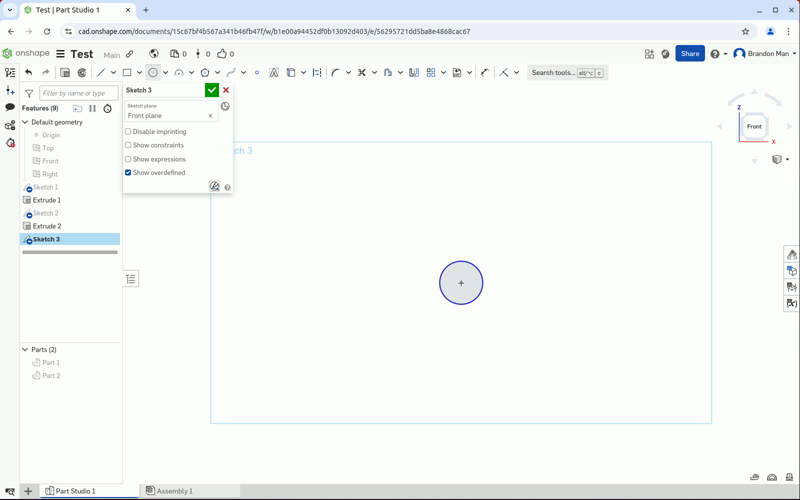
click(461, 282)
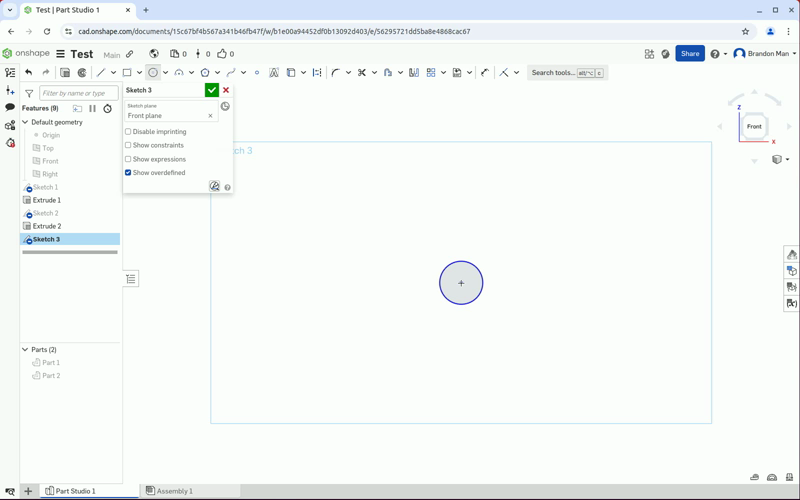
key_up(shift)
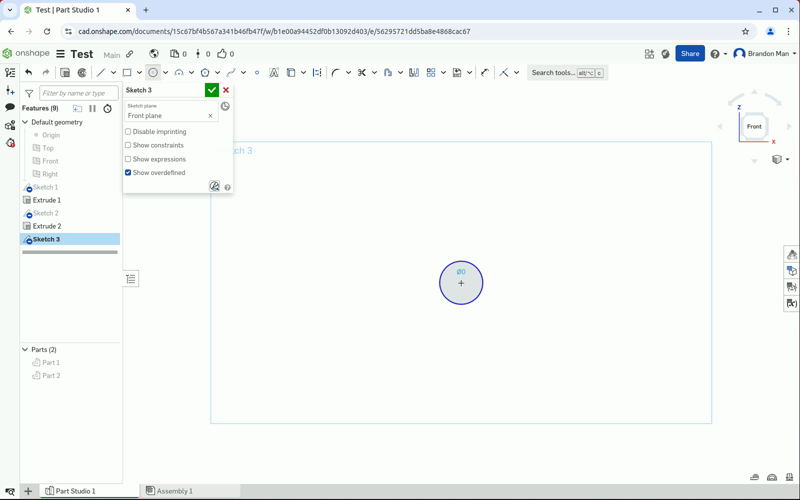
mouse_move(471, 282)
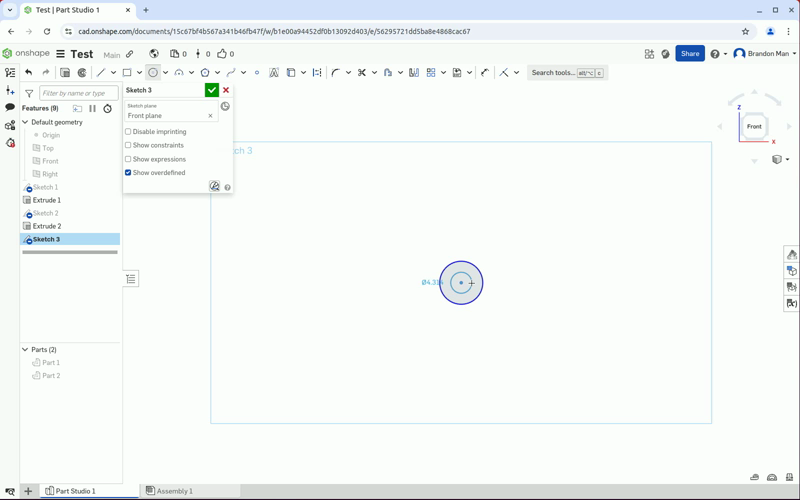
click(471, 282)
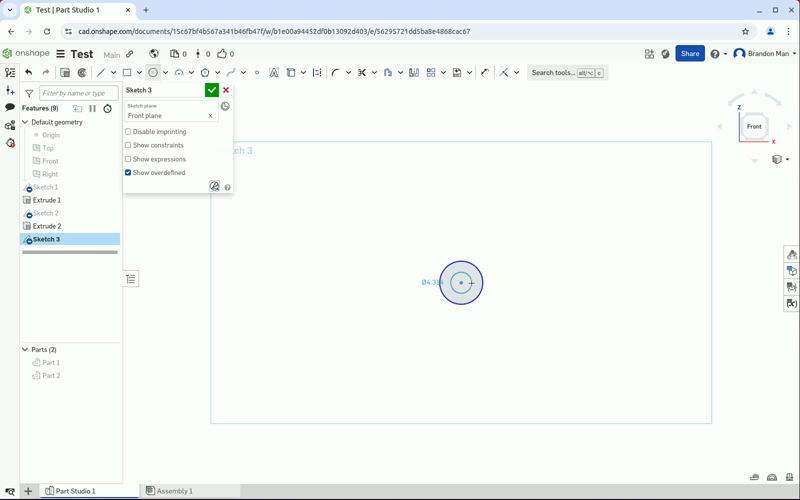
key(esc)
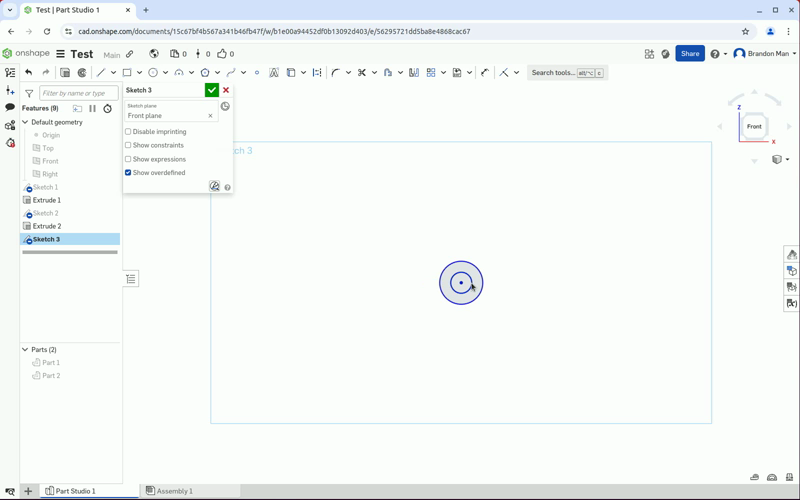
mouse_move(443, 292)
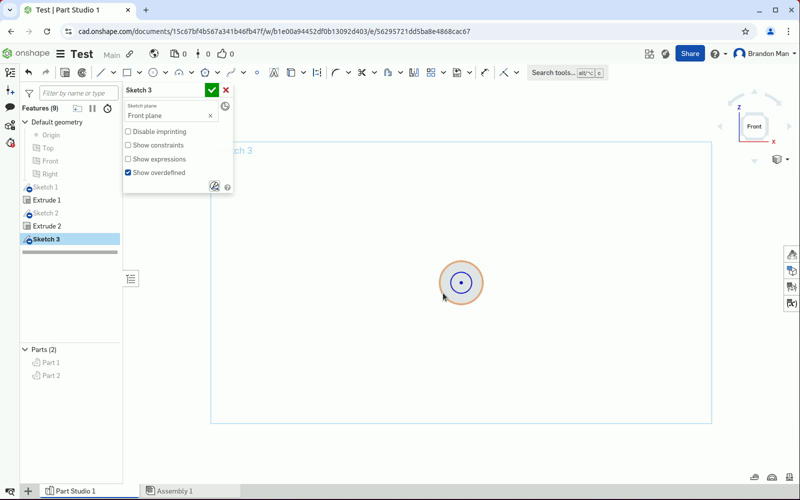
scroll(6)
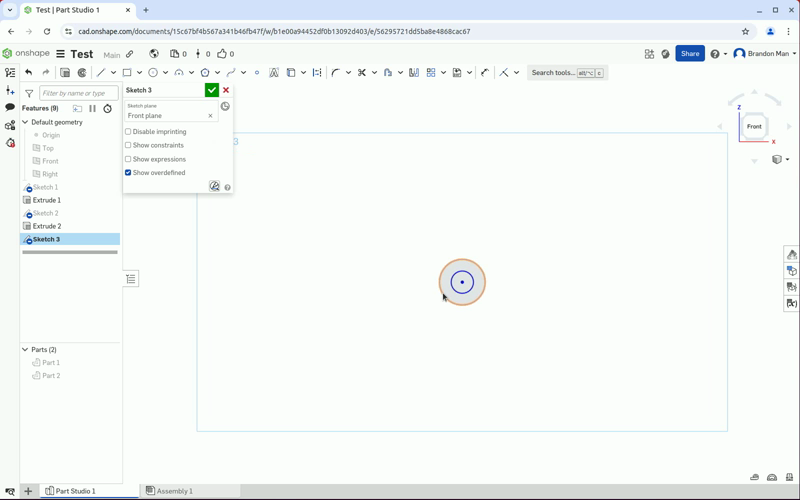
scroll(6)
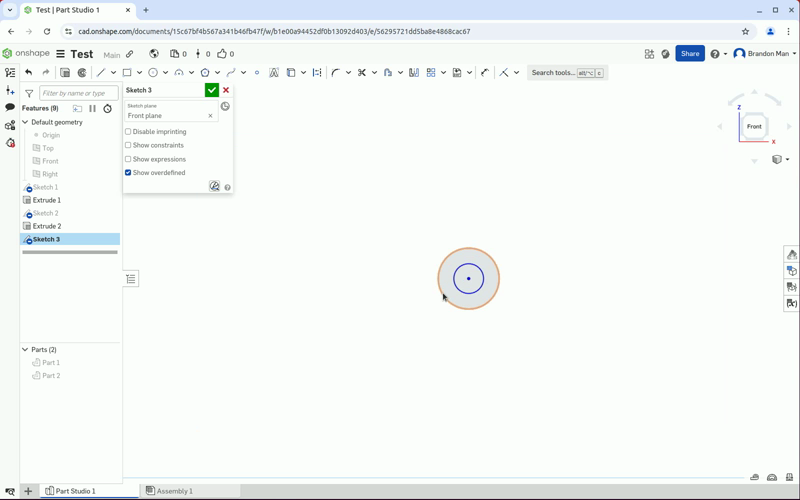
scroll(6)
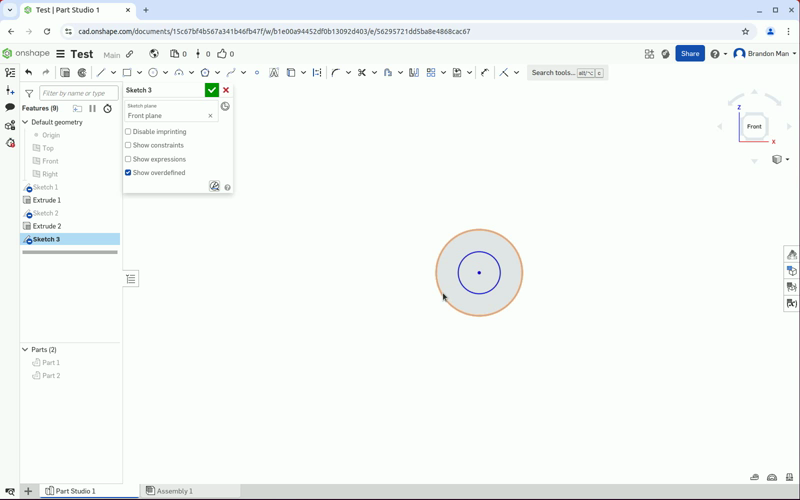
scroll(6)
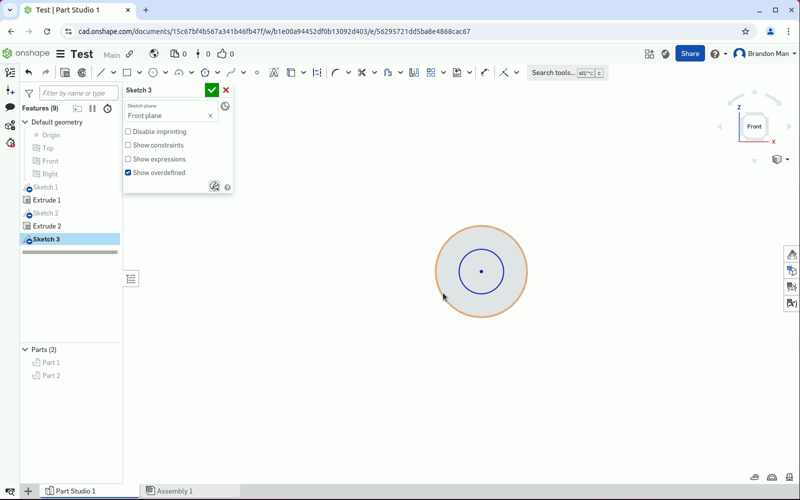
scroll(6)
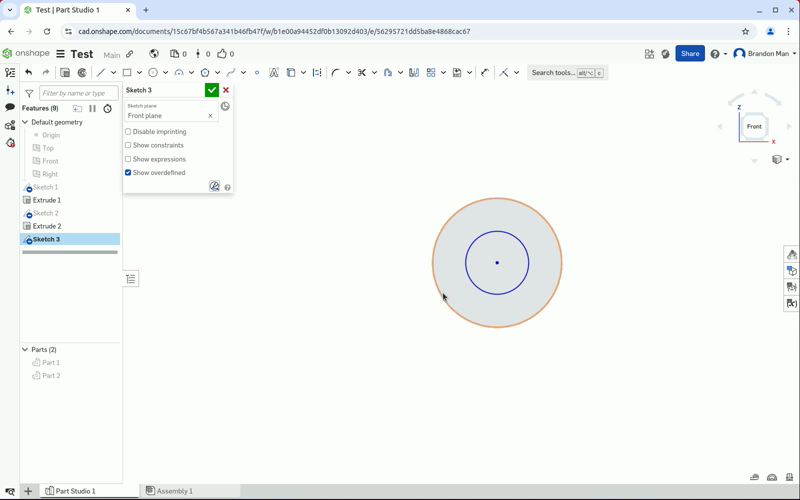
scroll(6)
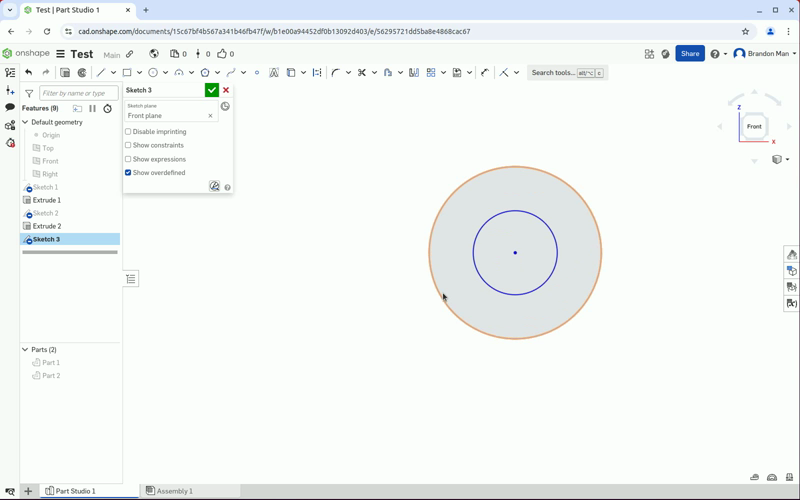
scroll(6)
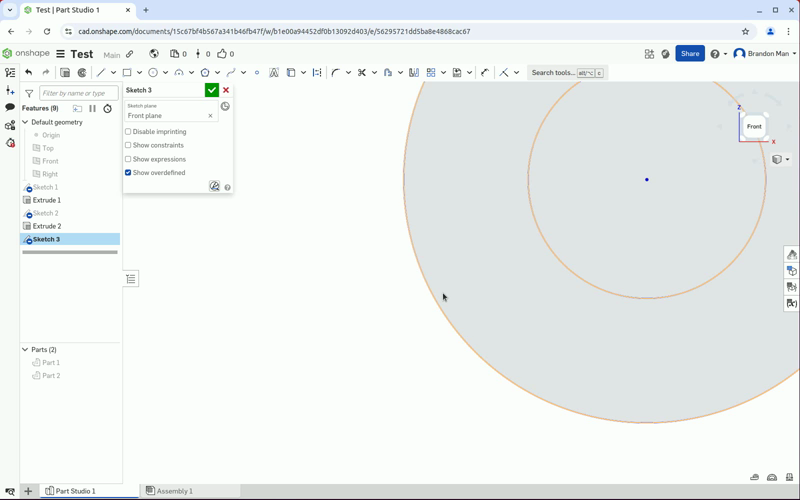
click(443, 292)
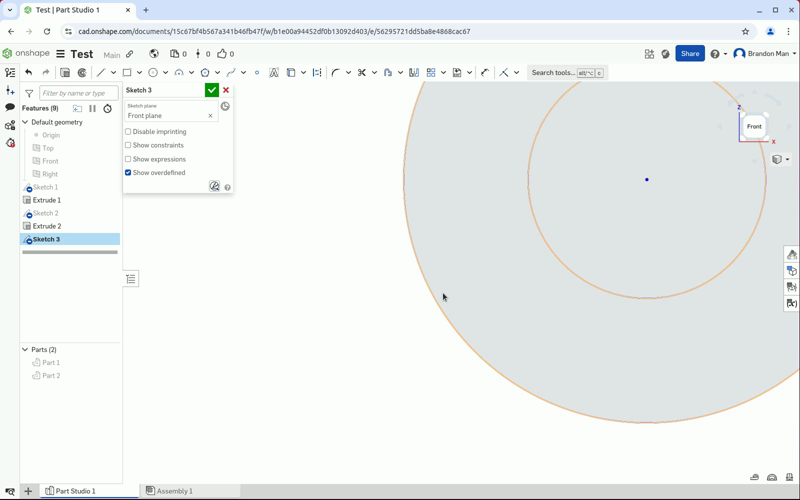
scroll(-6)
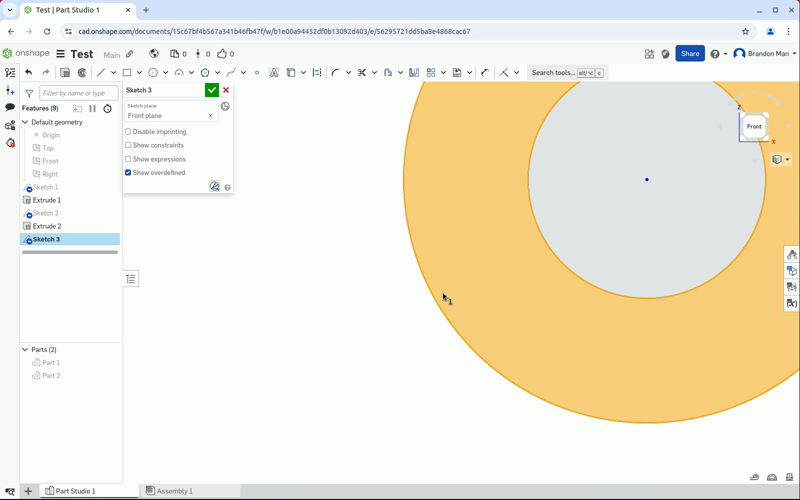
scroll(-6)
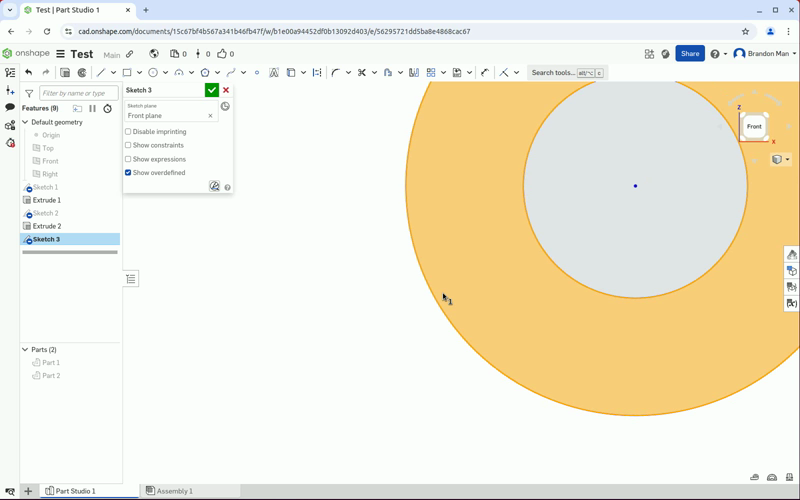
scroll(-6)
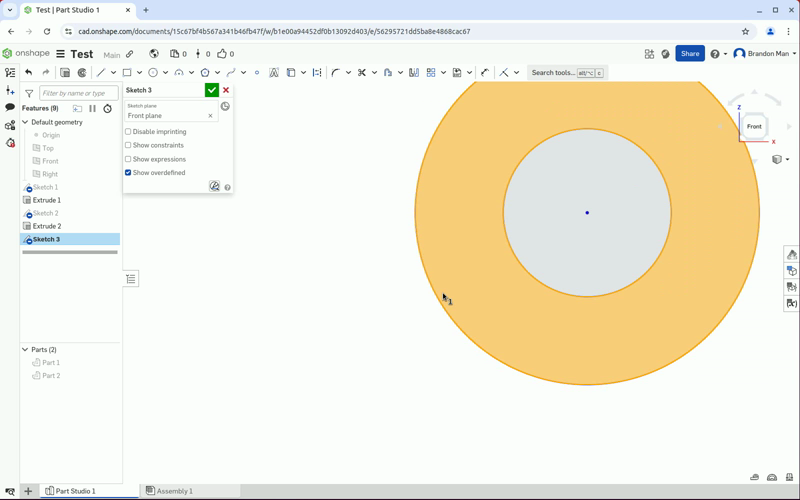
scroll(-6)
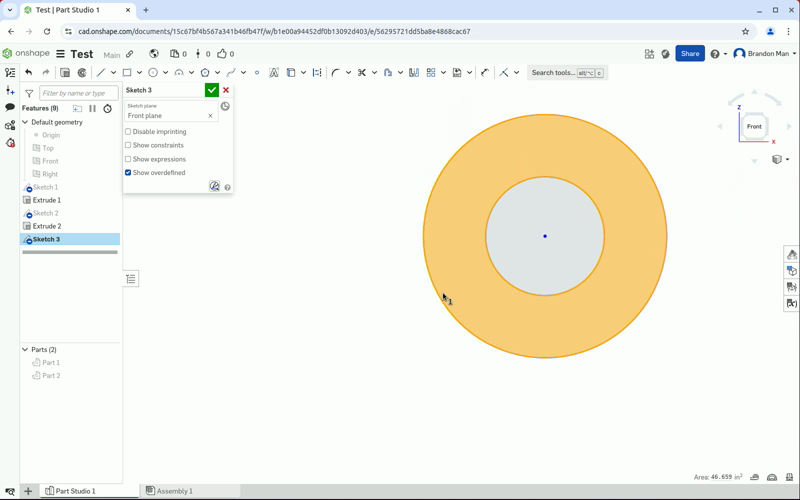
scroll(-6)
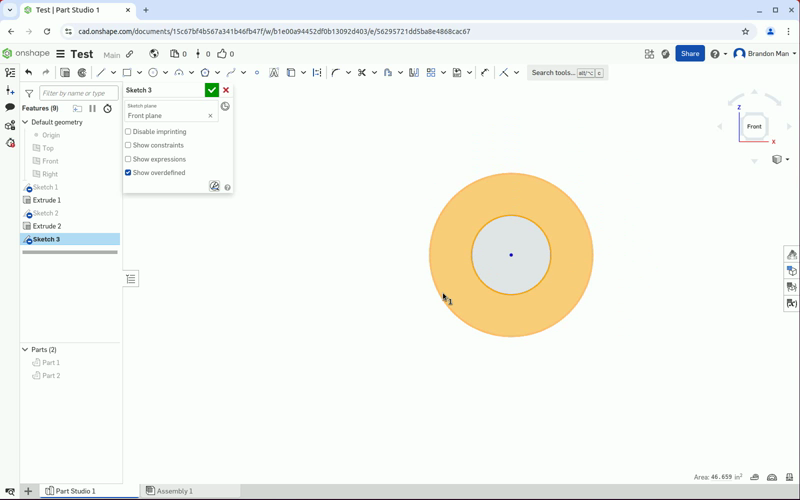
scroll(-6)
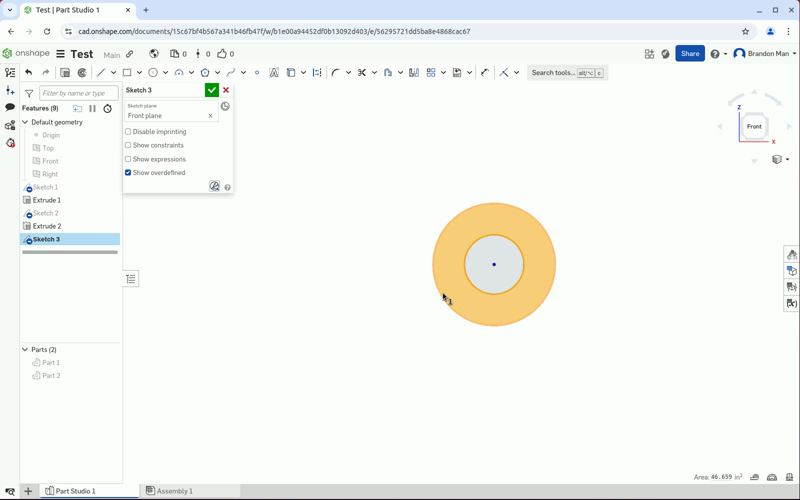
scroll(-6)
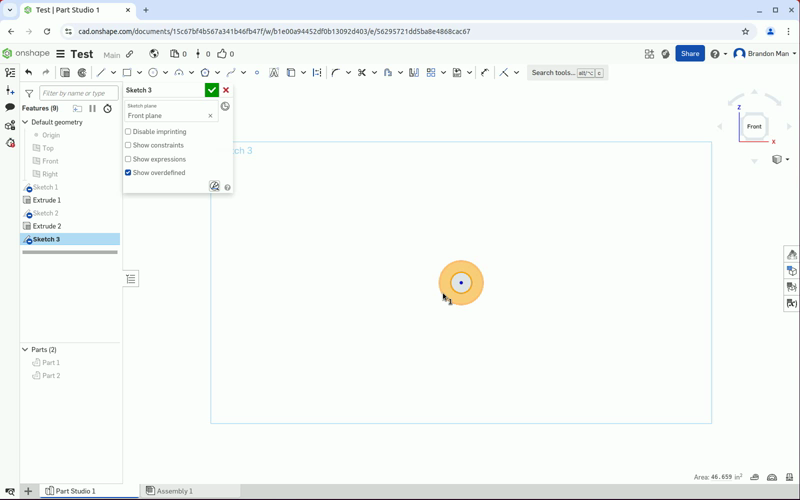
mouse_move(73, 352)
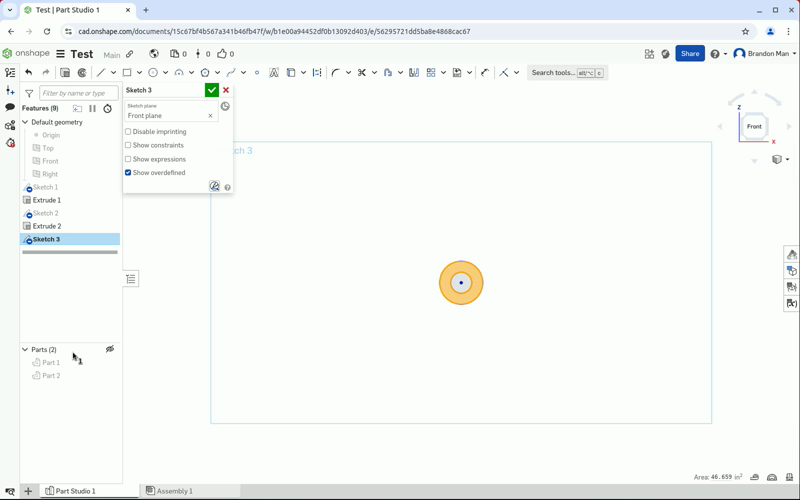
key(shift+y)
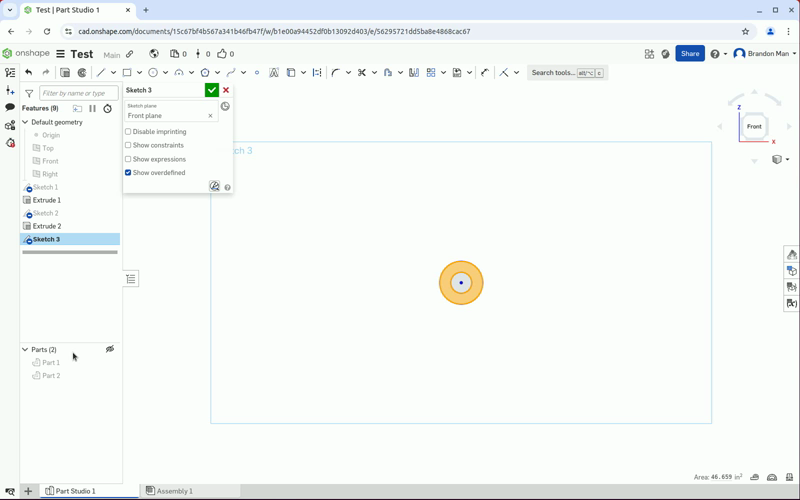
key(shift+e)
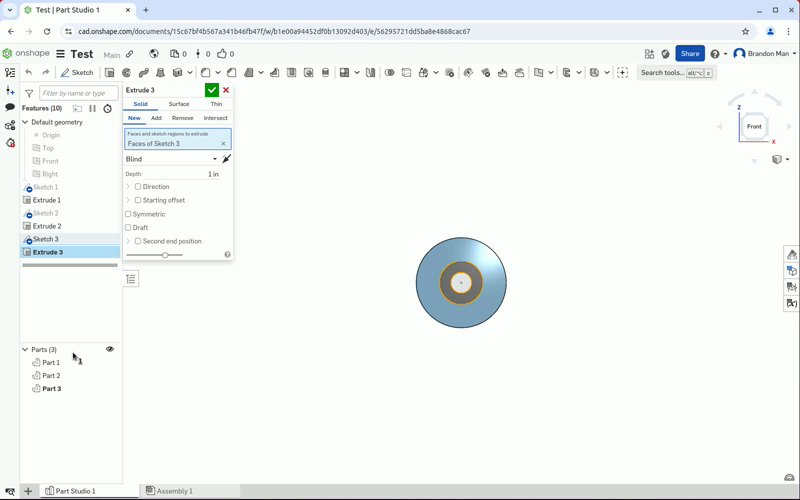
mouse_move(143, 106)
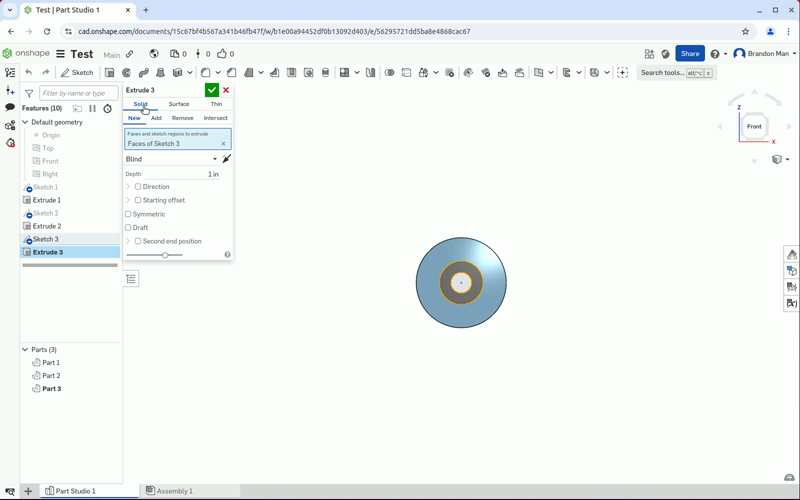
click(143, 106)
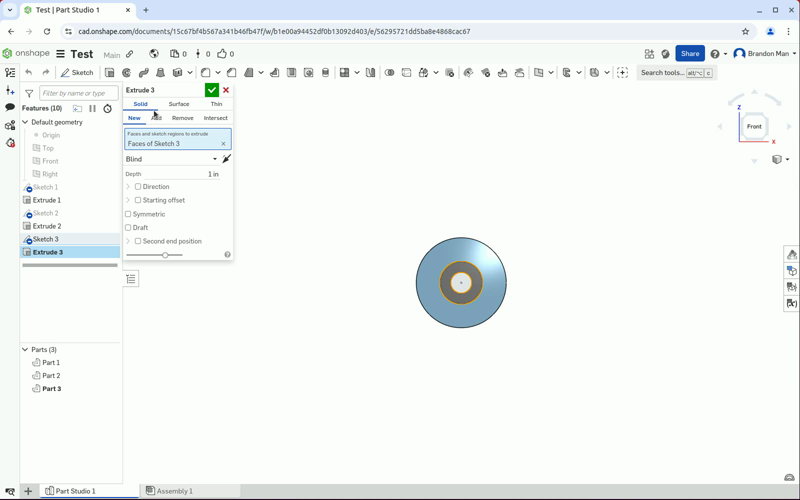
mouse_move(186, 120)
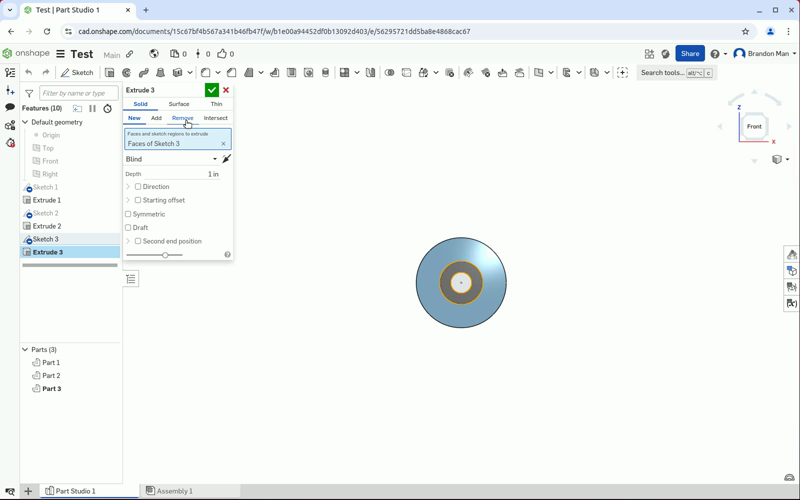
click(186, 120)
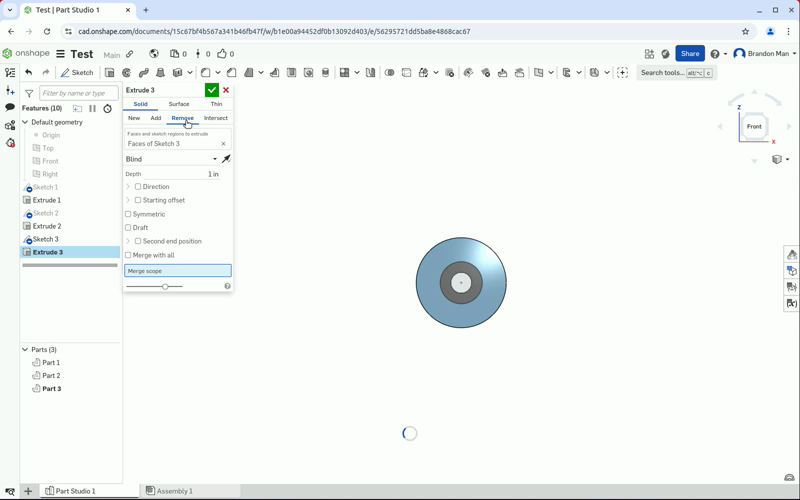
key(tab, 4)
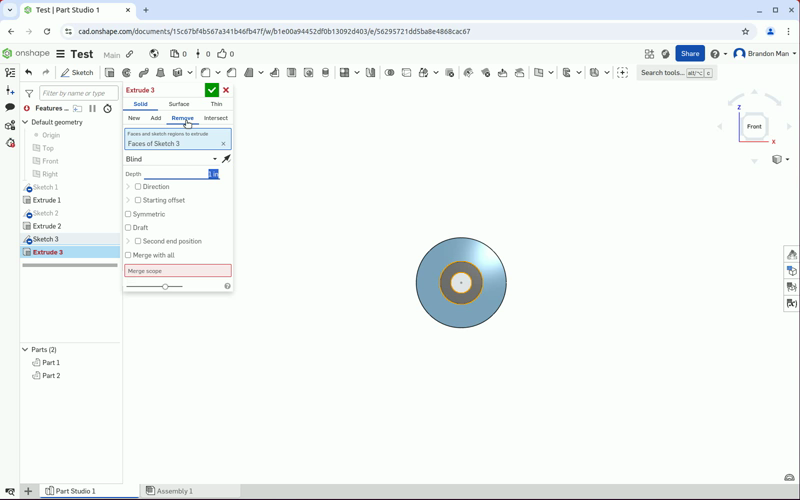
text(-2.648)
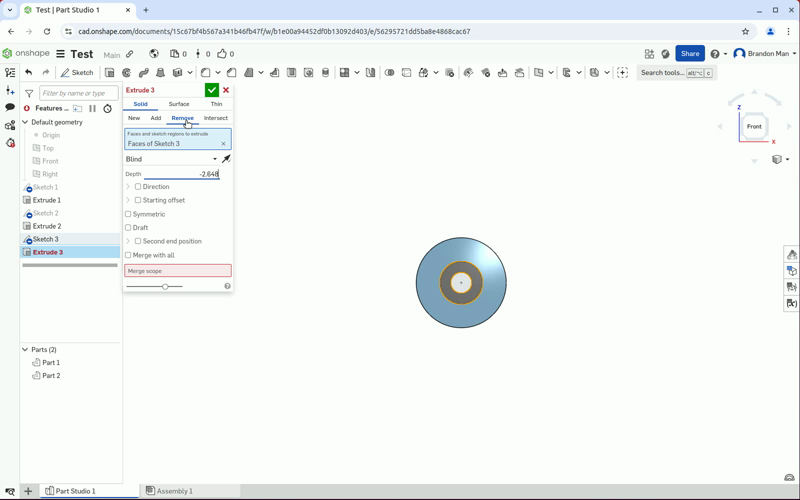
key(tab, 6)
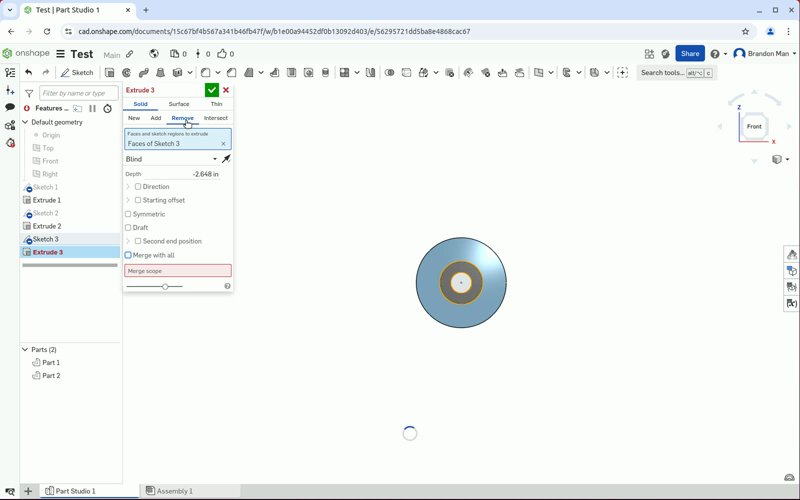
key(space)
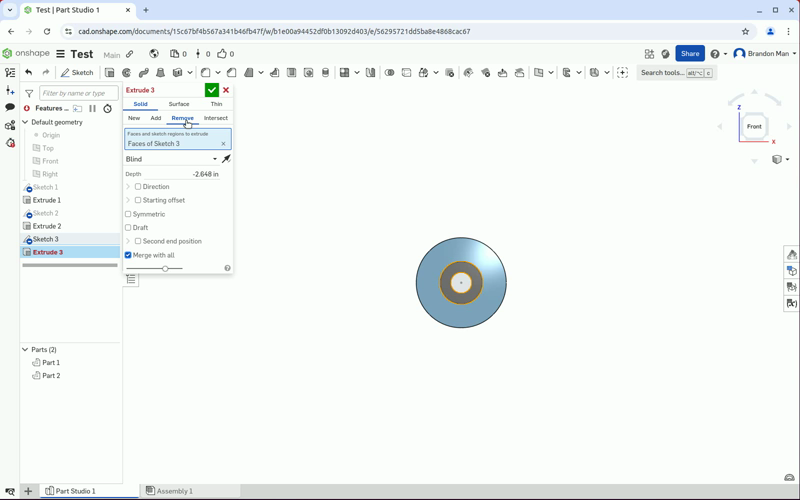
key(enter)
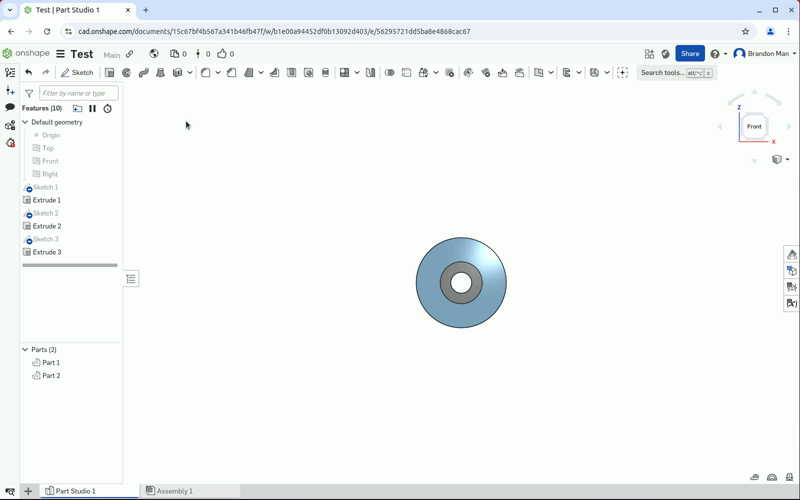
key(shift+h)
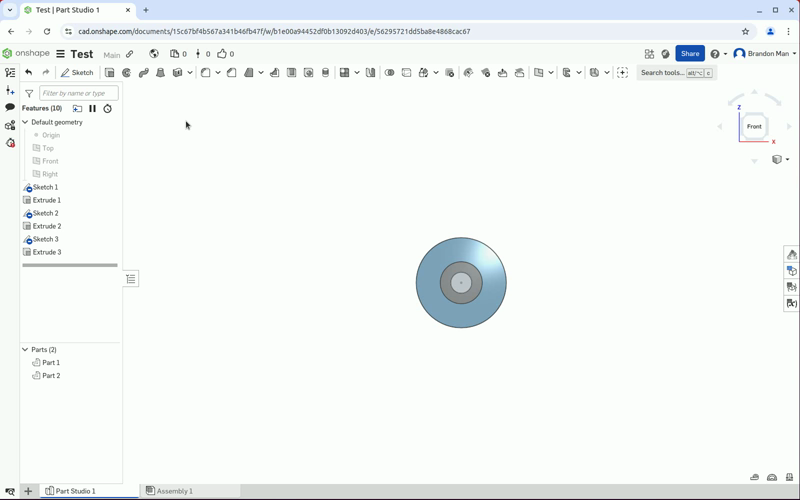
key(shift+h)
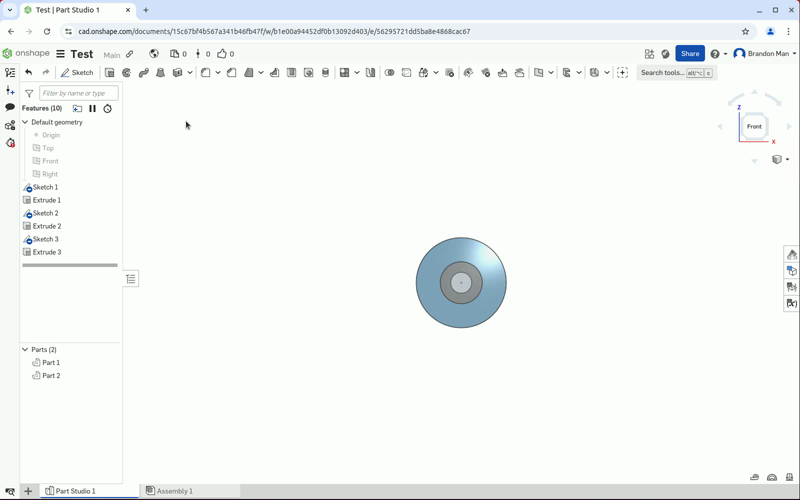
key(shift+7)
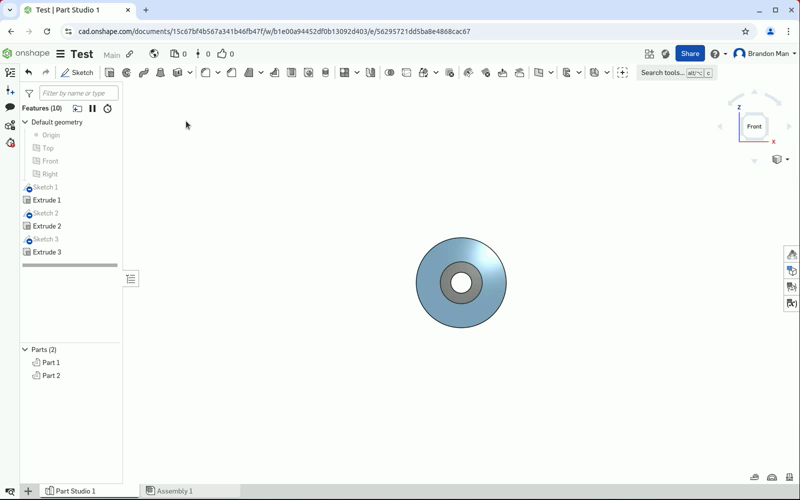
key(left, 2)
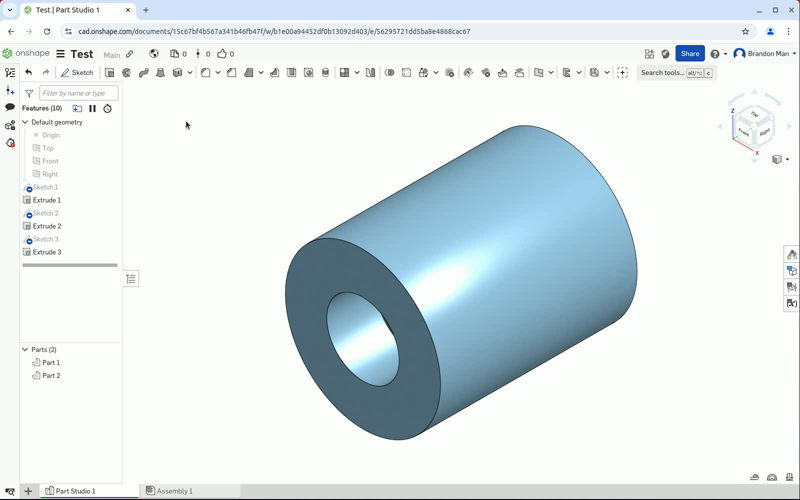
key(down, 2)
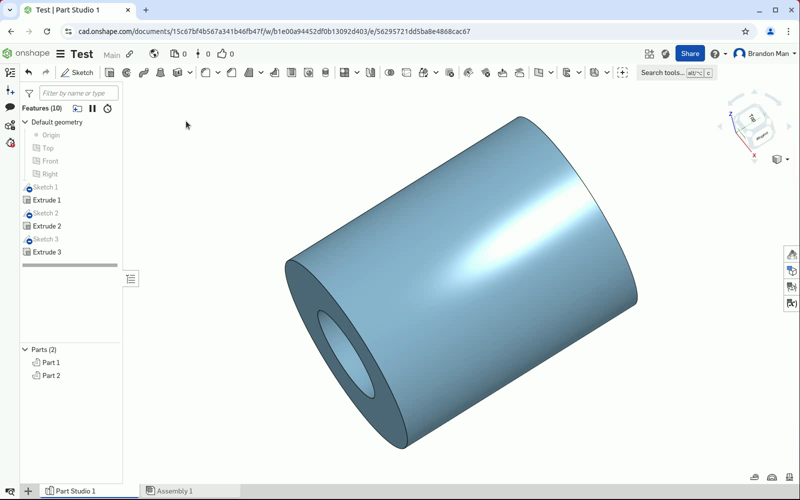
key(up, 2)
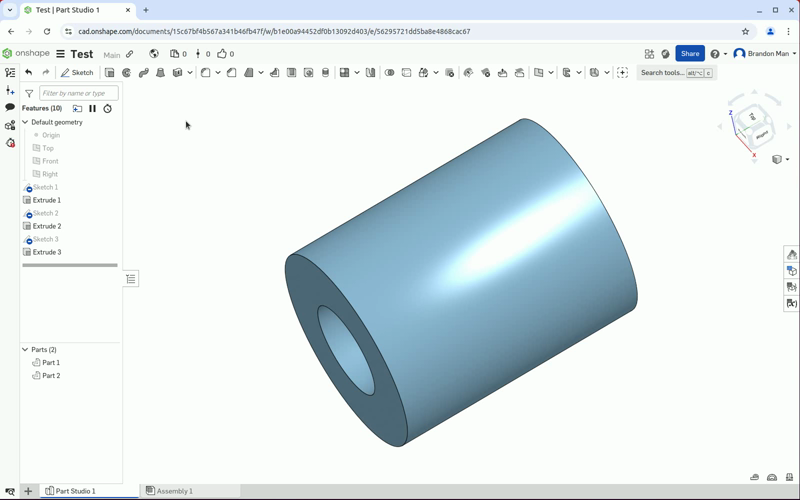
key(right, 2)
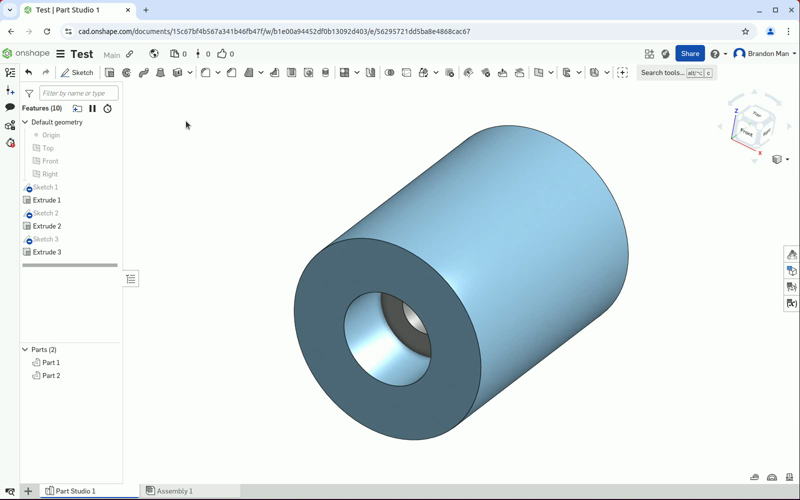
mouse_move(73, 189)
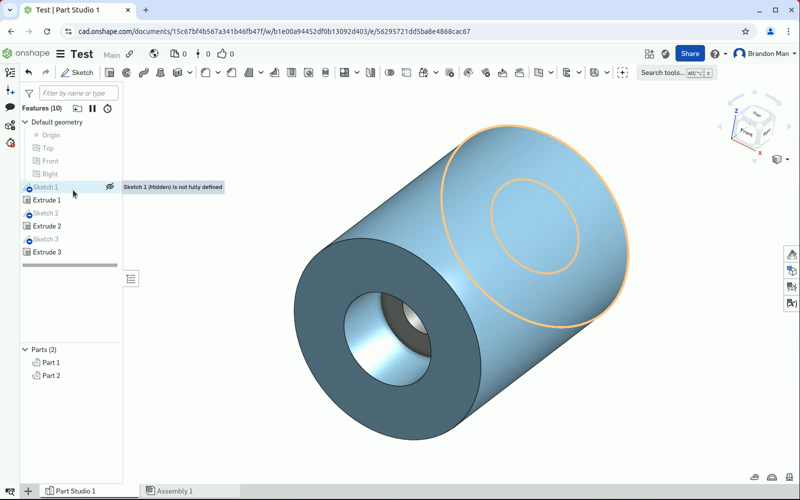
click(73, 189)